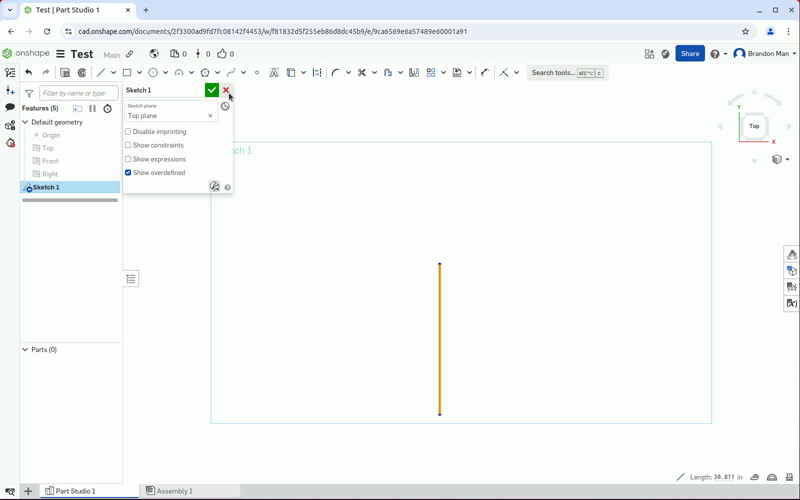
key(shift+h)
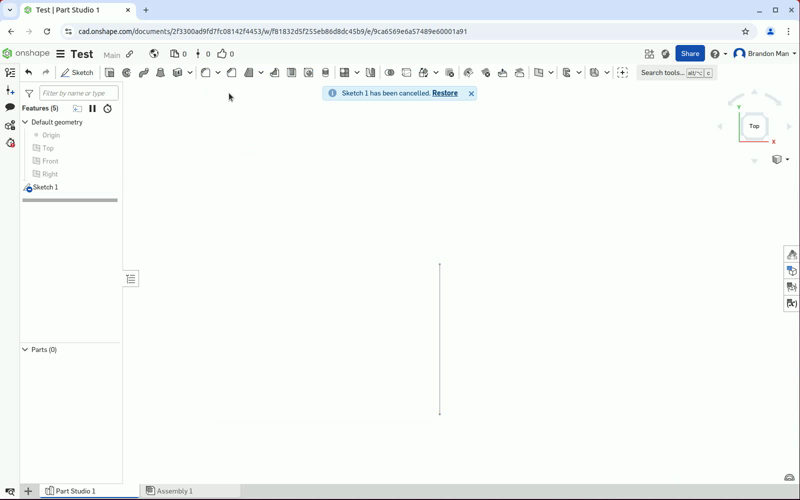
key(shift+s)
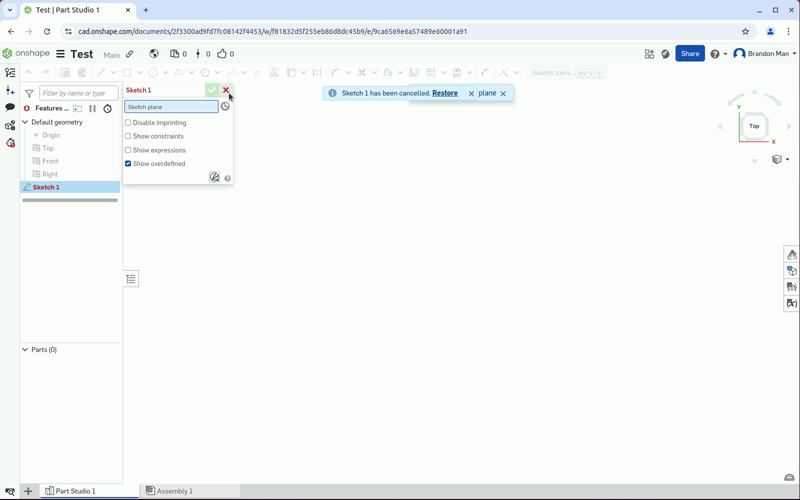
mouse_move(73, 150)
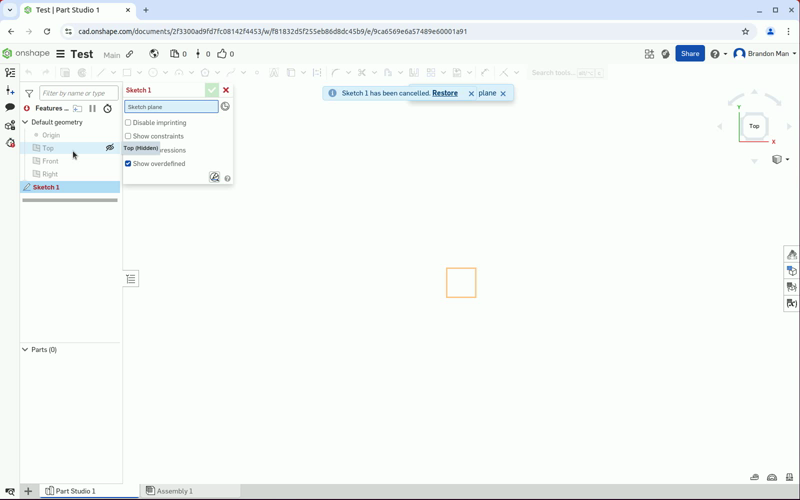
click(73, 150)
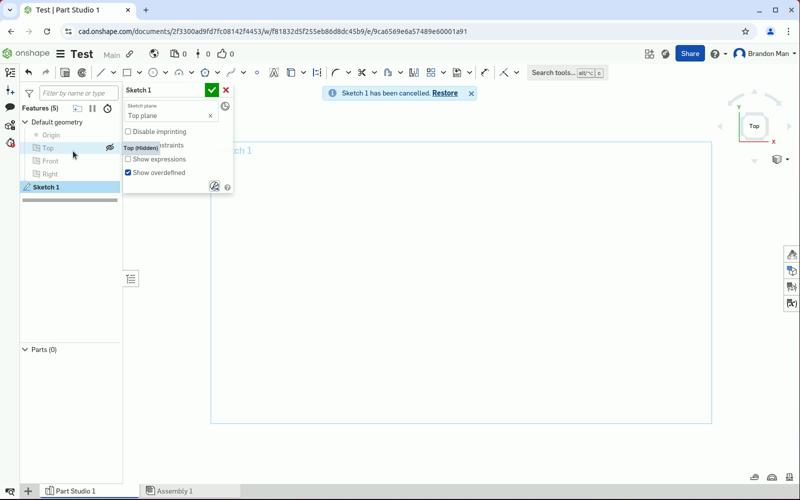
mouse_move(73, 352)
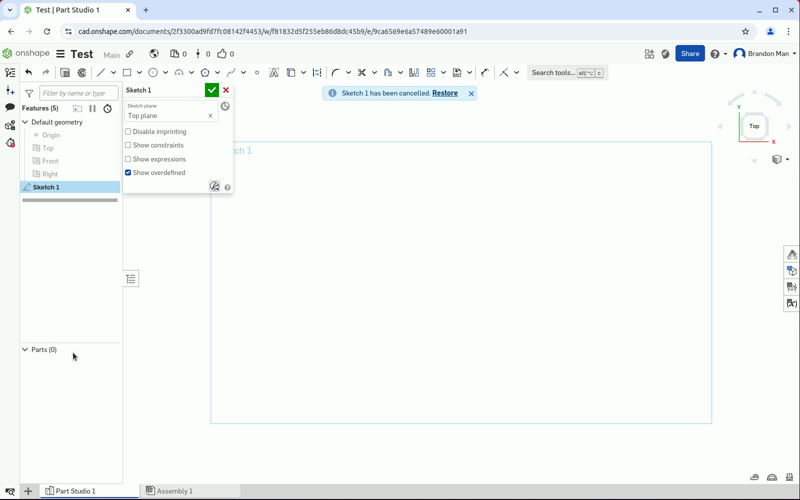
key(y)
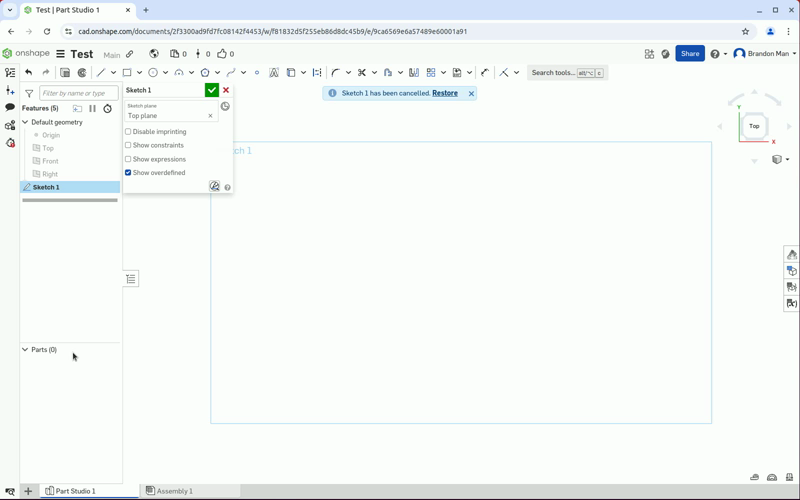
key(l)
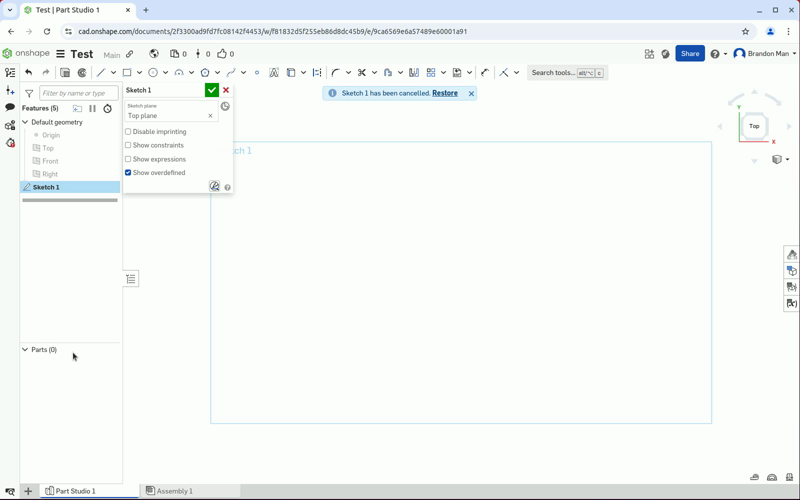
key_down(shift)
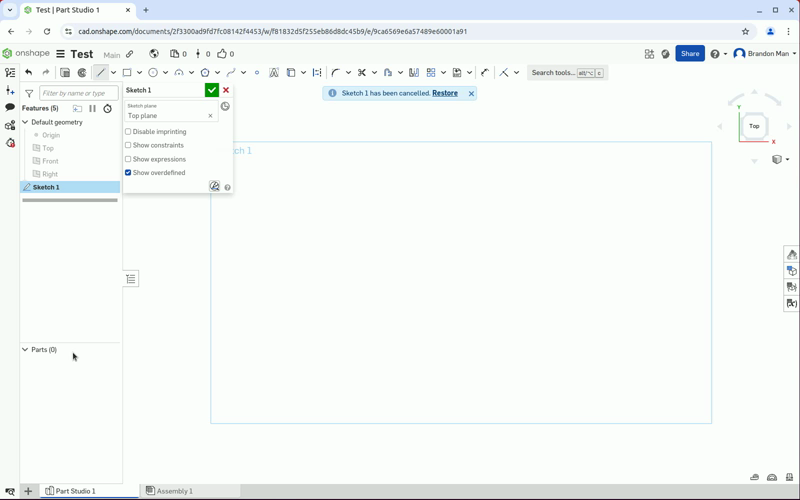
mouse_move(352, 298)
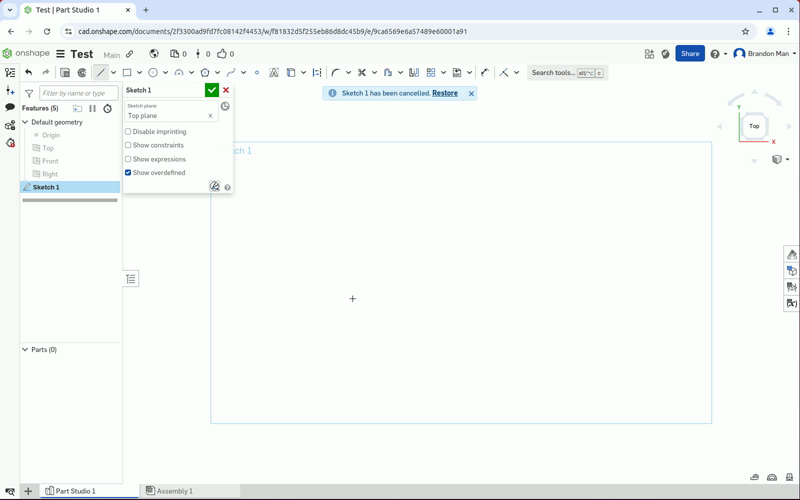
click(352, 298)
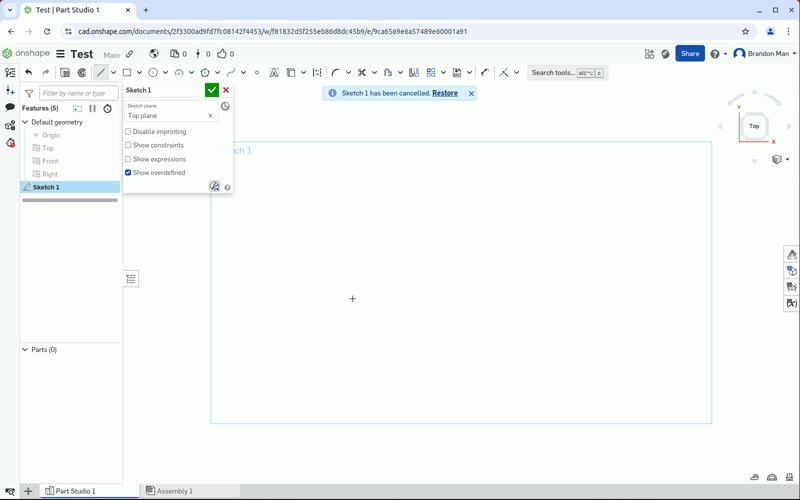
key_up(shift)
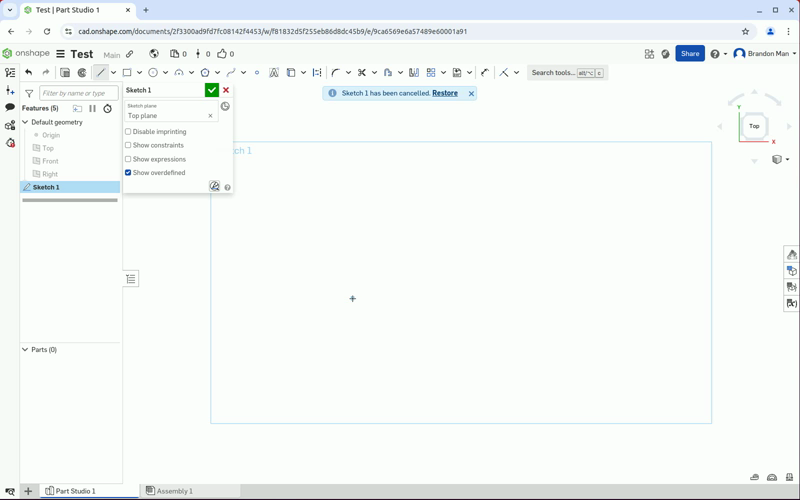
key_down(shift)
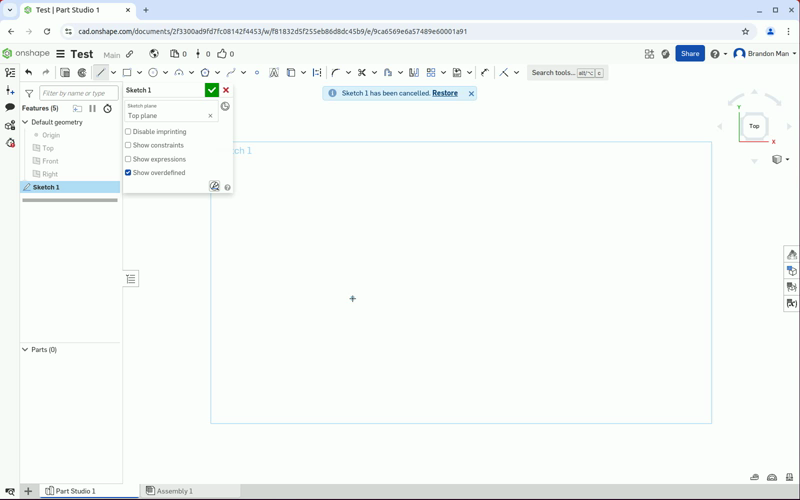
mouse_move(572, 298)
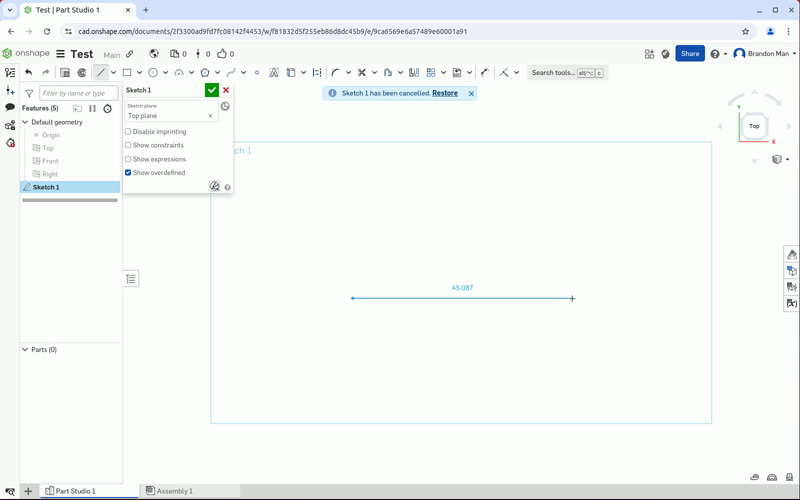
click(572, 298)
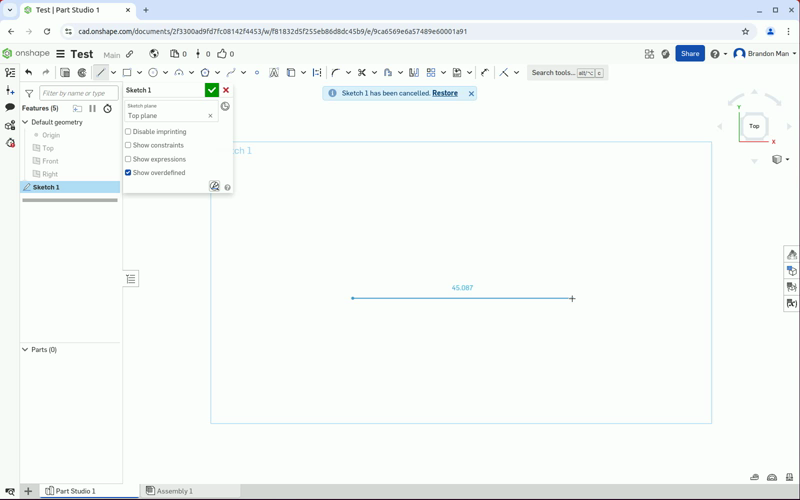
key_up(shift)
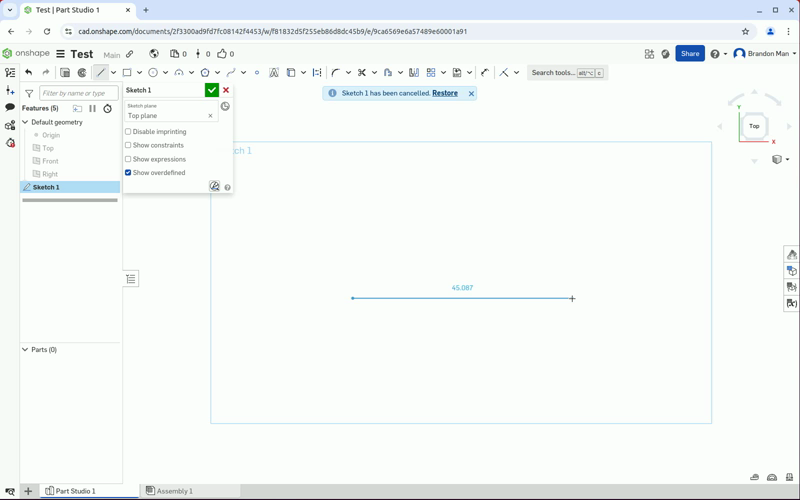
key_down(shift)
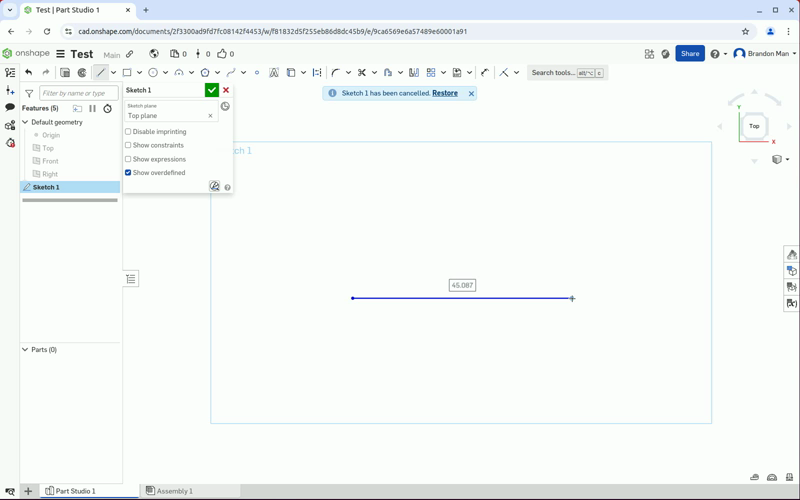
mouse_move(589, 298)
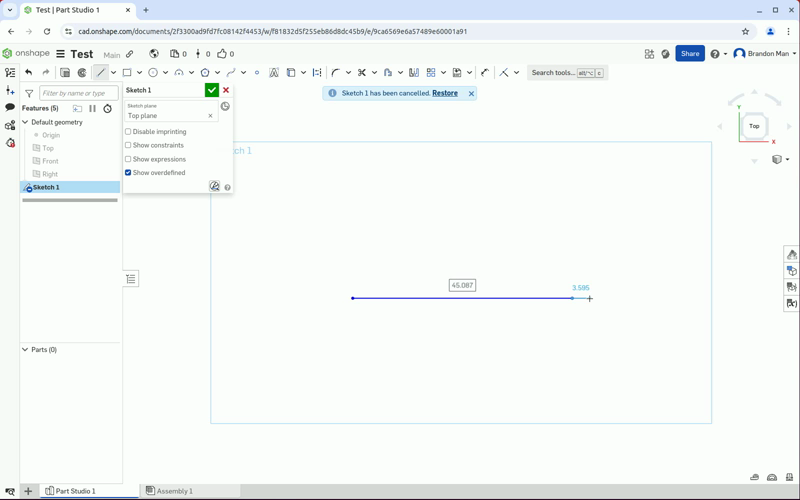
mouse_move(572, 261)
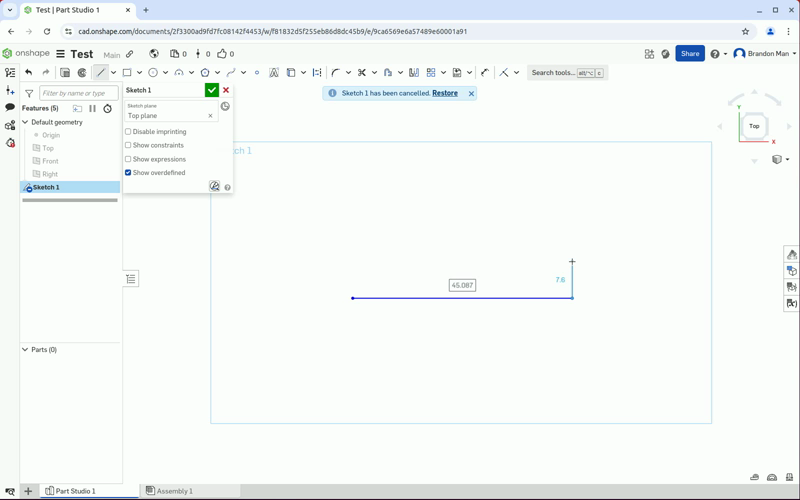
click(572, 261)
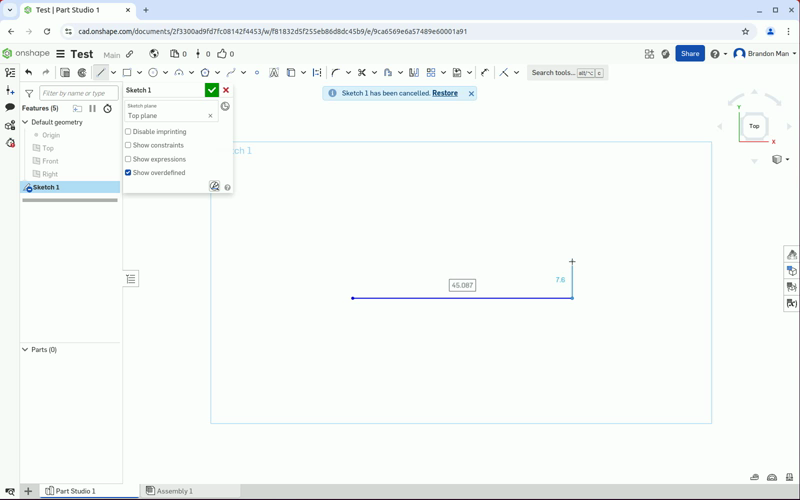
key_up(shift)
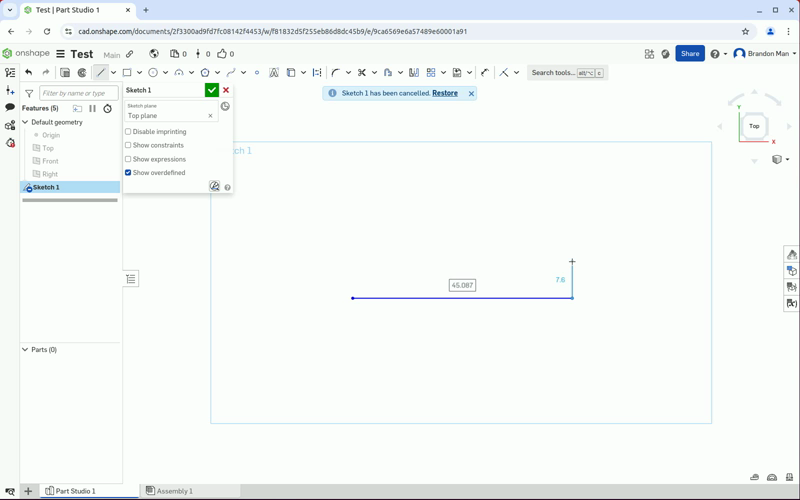
key_down(shift)
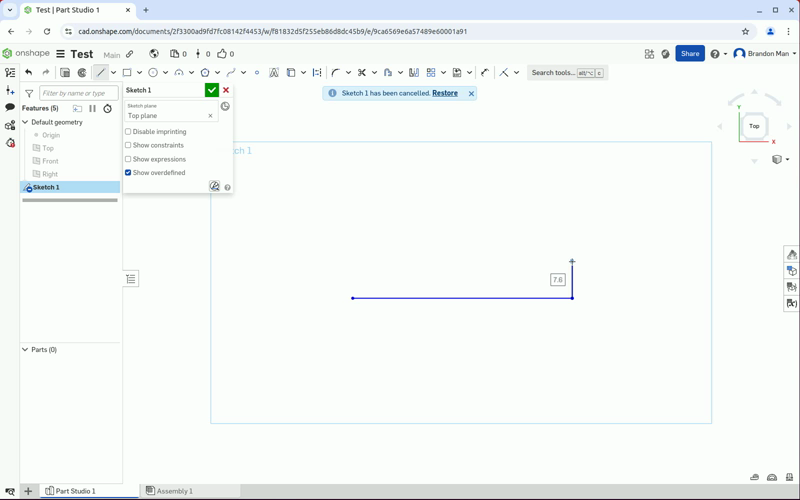
mouse_move(352, 261)
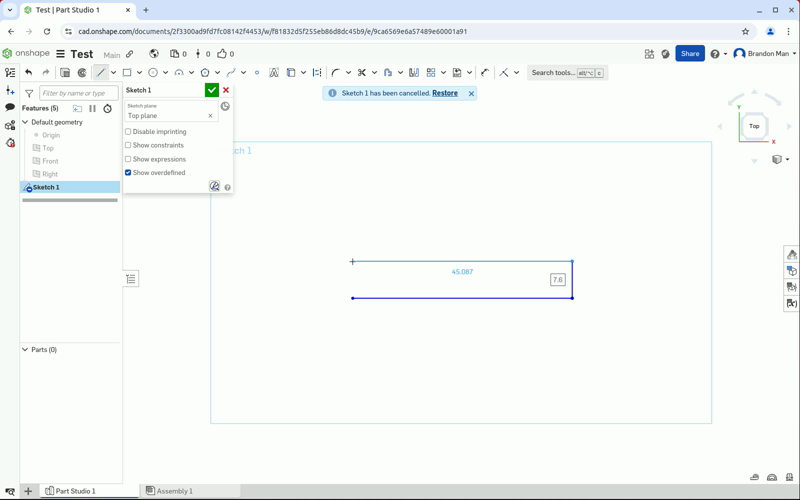
click(352, 261)
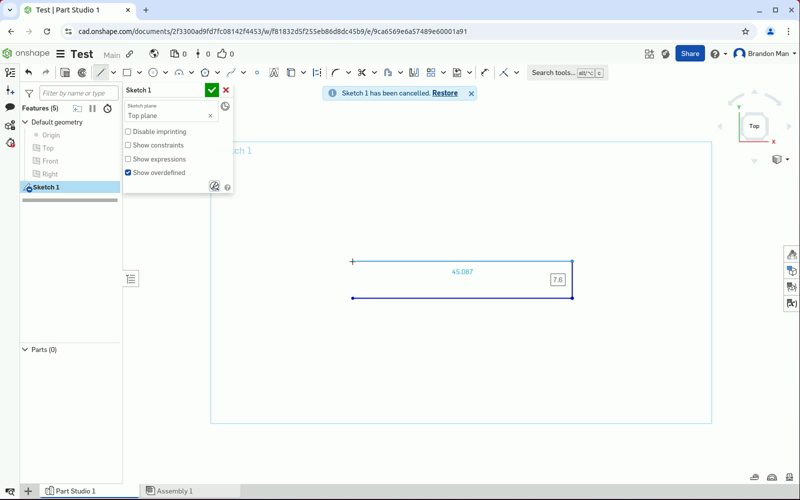
key_up(shift)
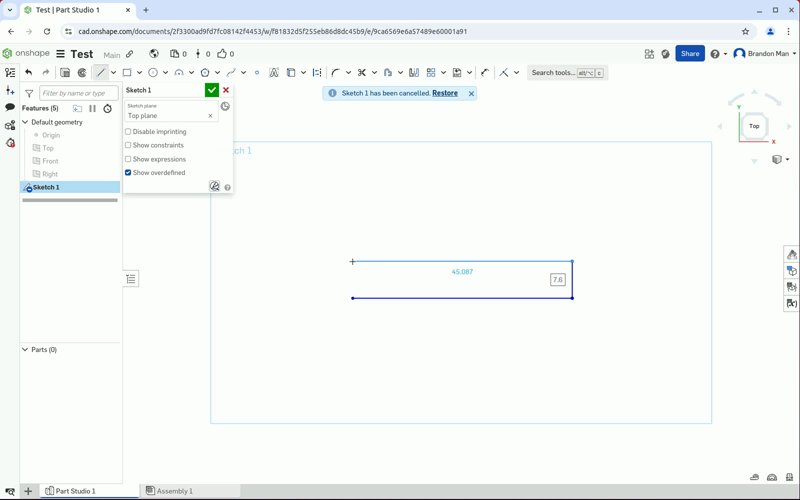
mouse_move(382, 261)
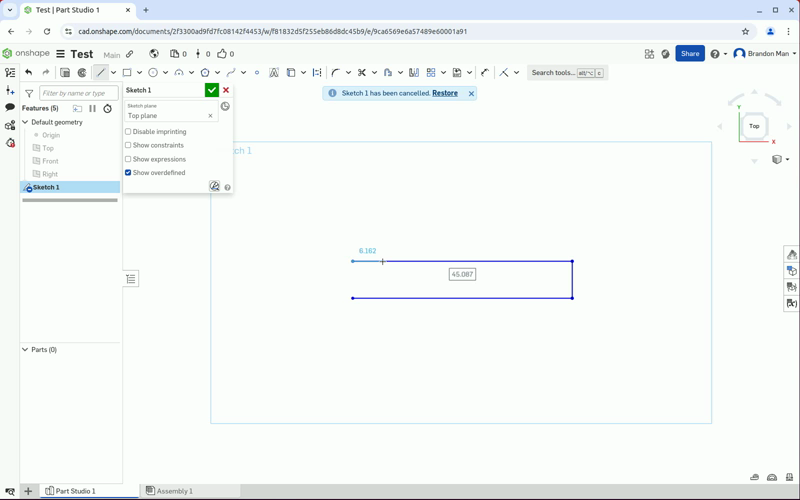
key_down(shift)
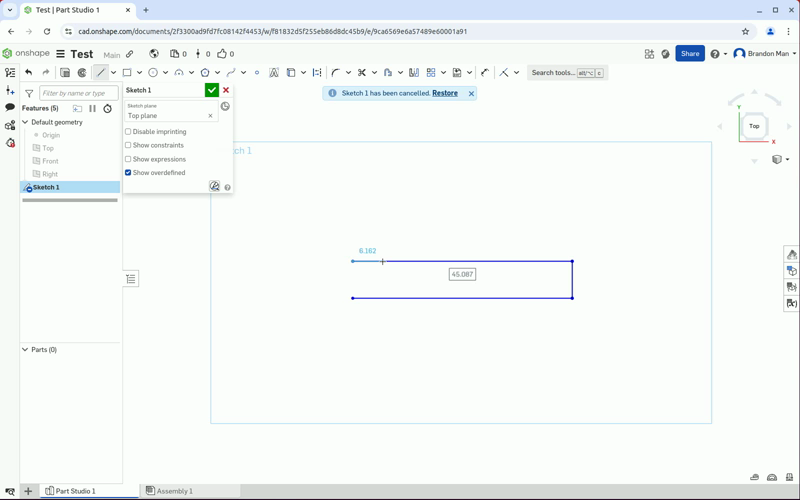
mouse_move(352, 298)
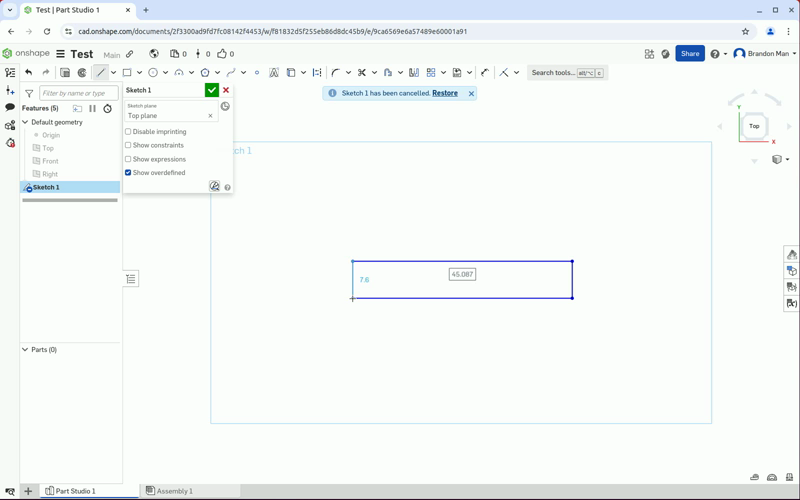
key_up(shift)
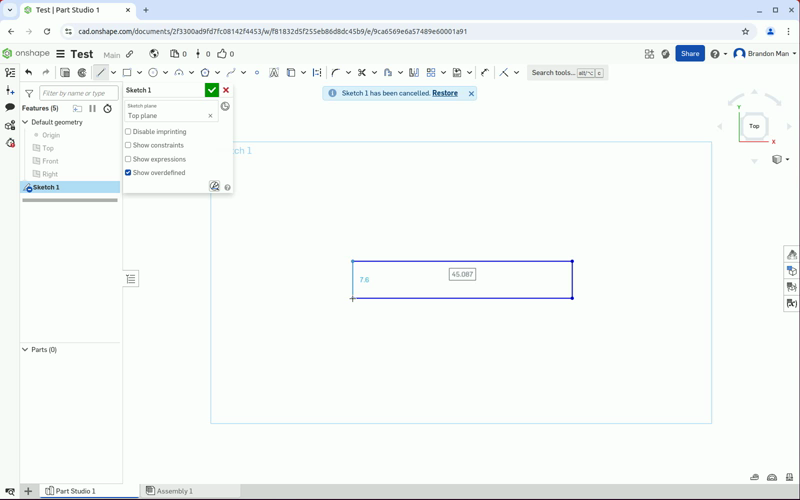
click(352, 298)
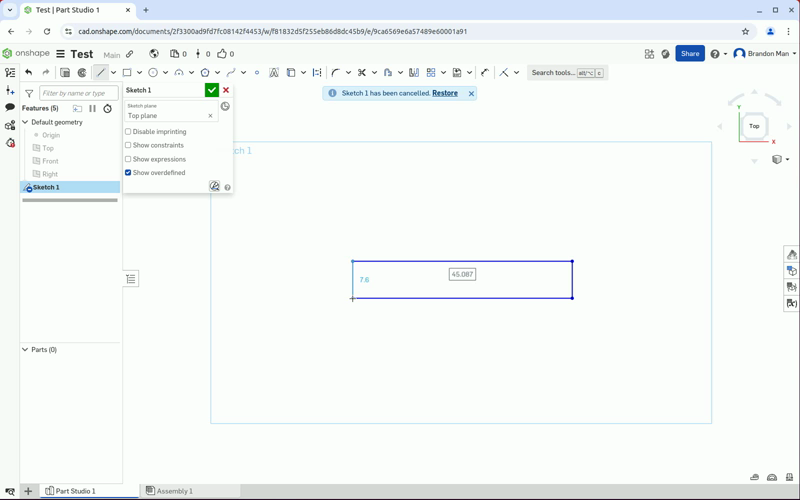
key(esc)
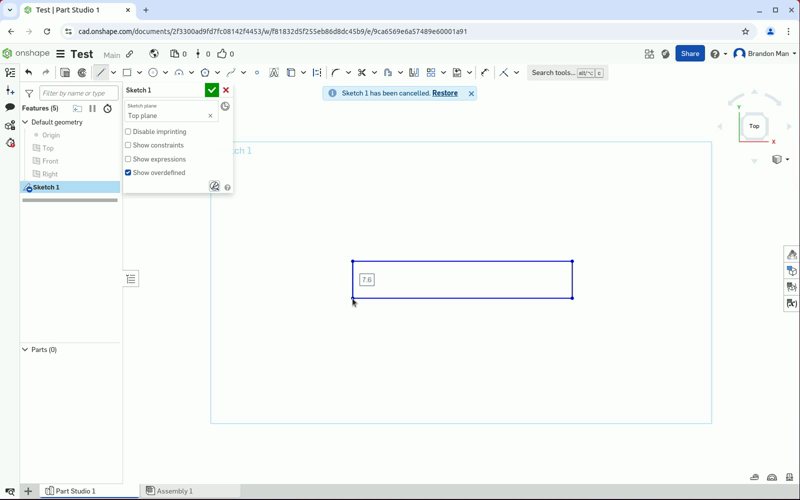
key(l)
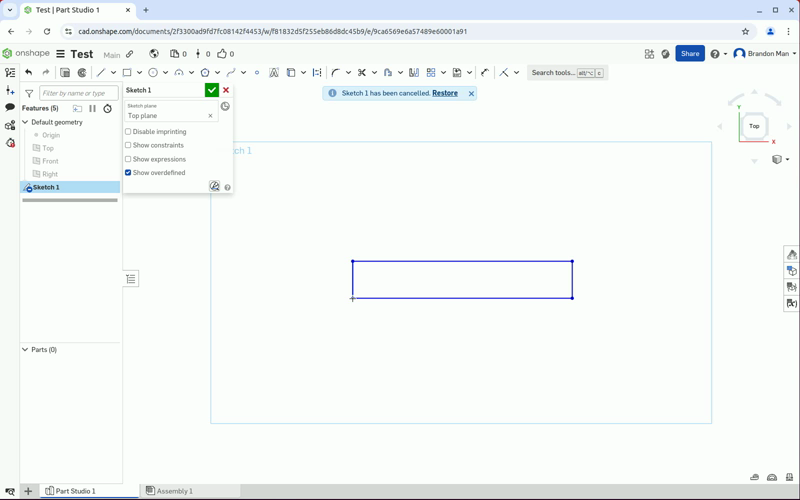
key_down(shift)
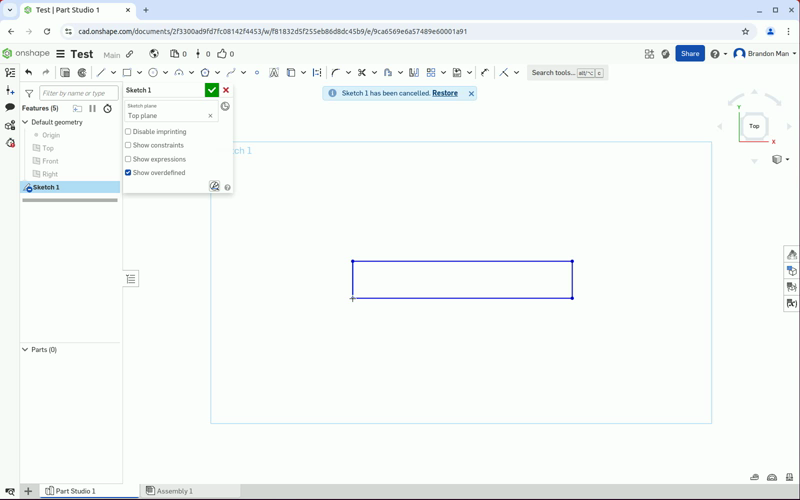
mouse_move(368, 284)
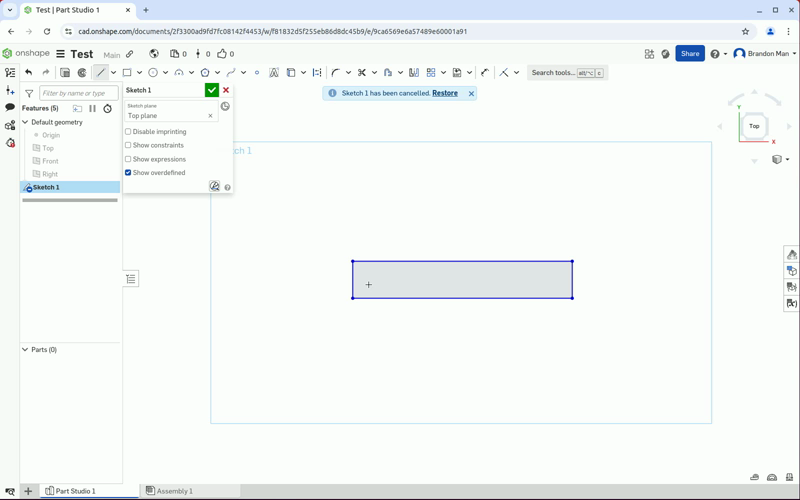
click(368, 284)
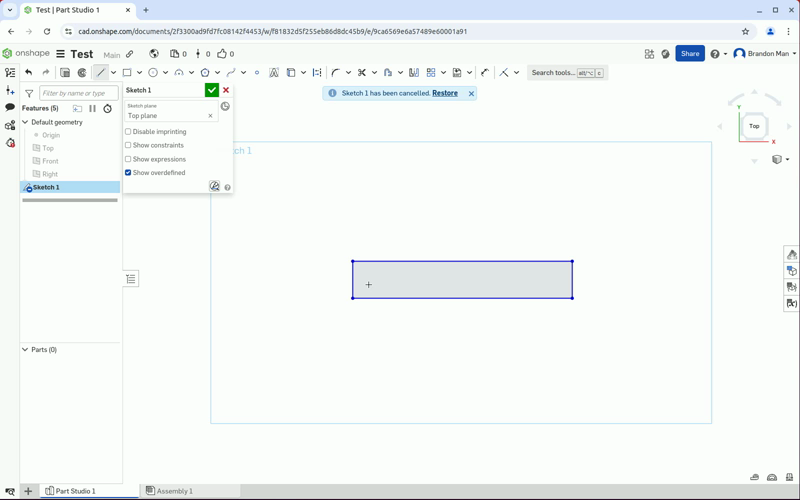
key_up(shift)
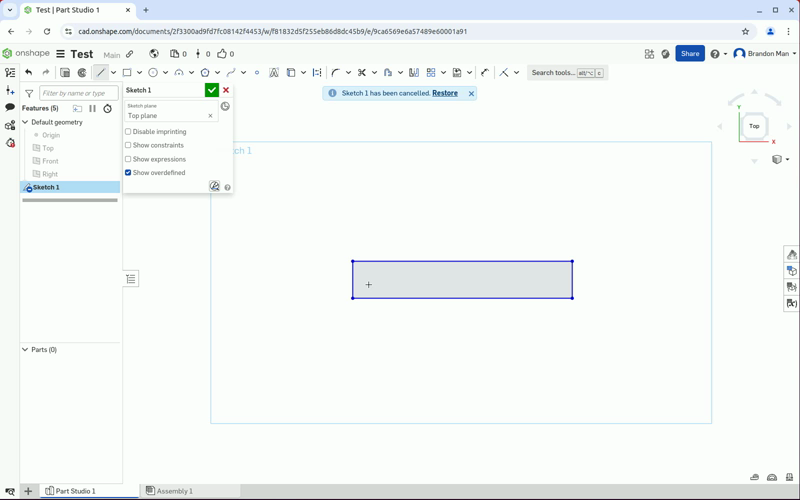
key_down(shift)
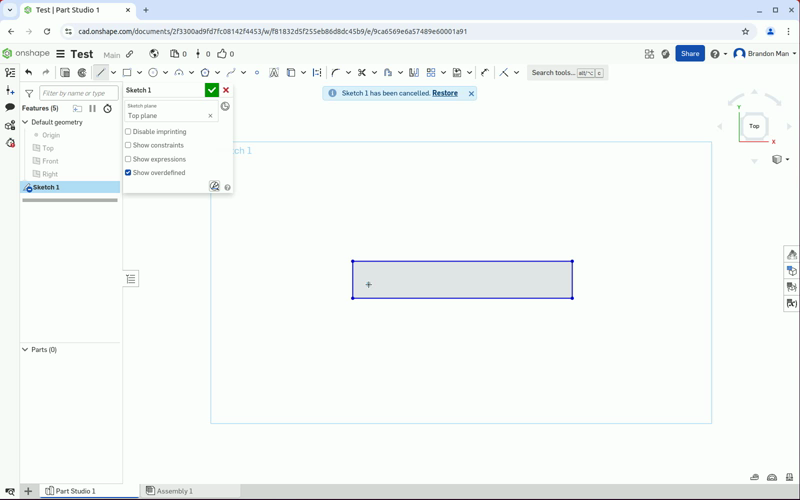
mouse_move(555, 284)
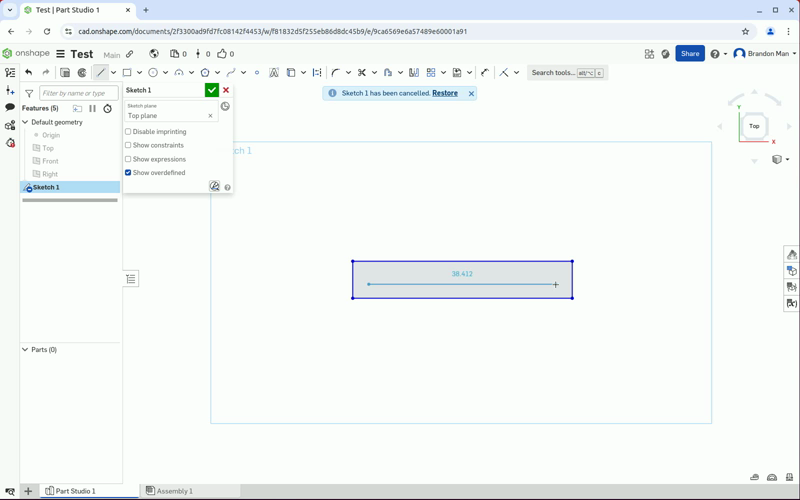
click(555, 284)
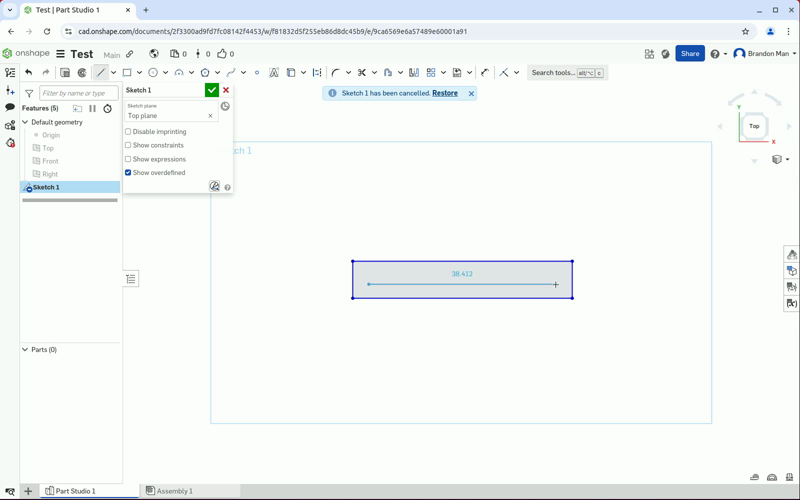
key_up(shift)
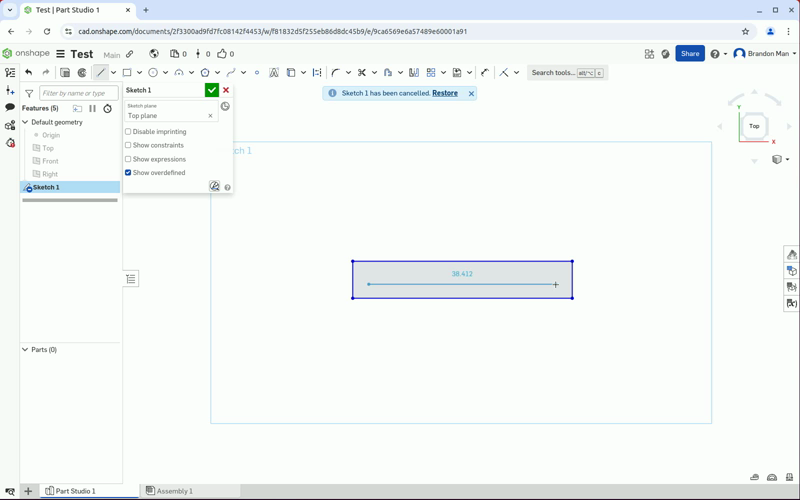
key_down(shift)
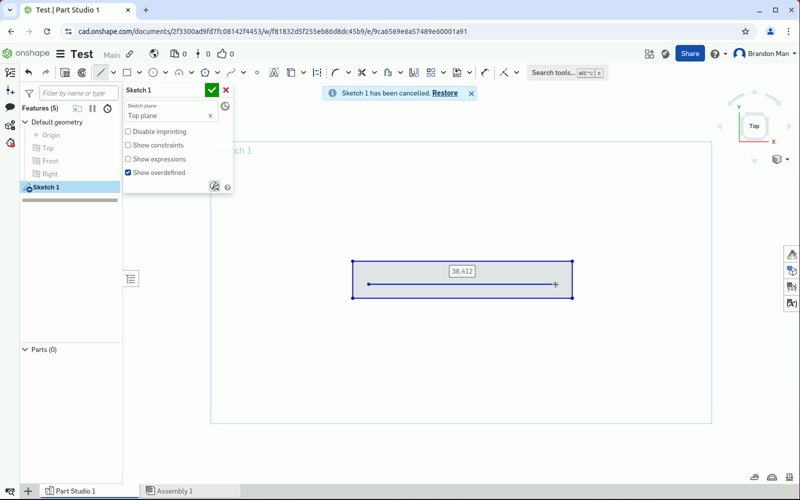
mouse_move(585, 284)
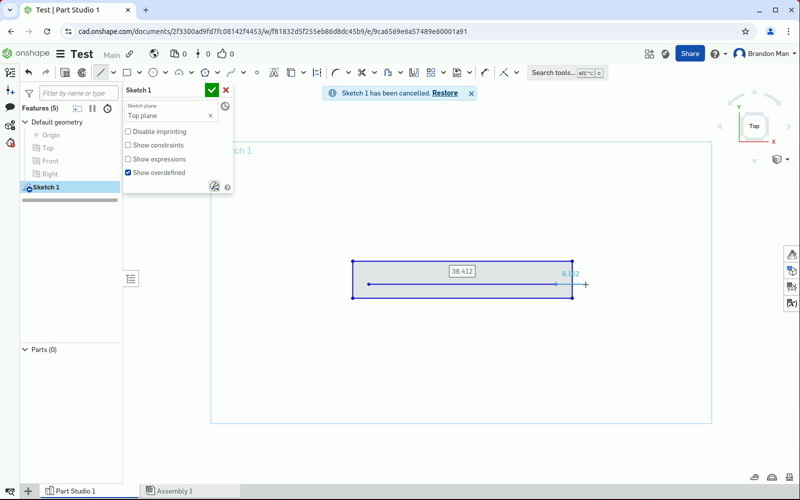
mouse_move(555, 272)
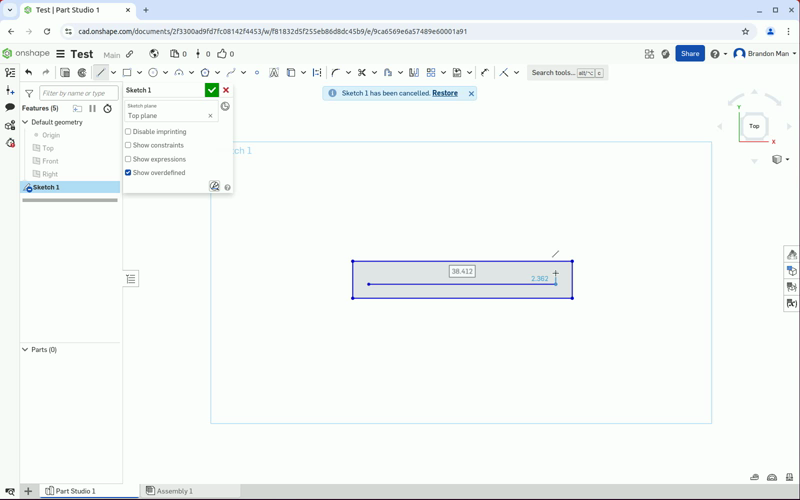
click(555, 272)
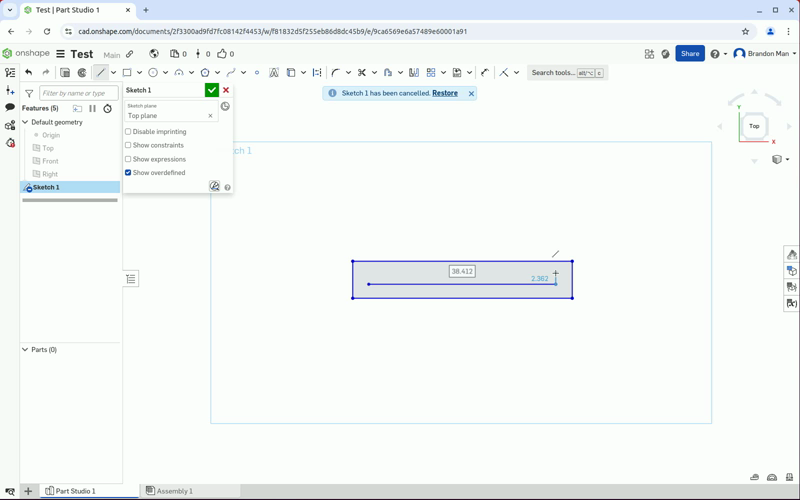
key_up(shift)
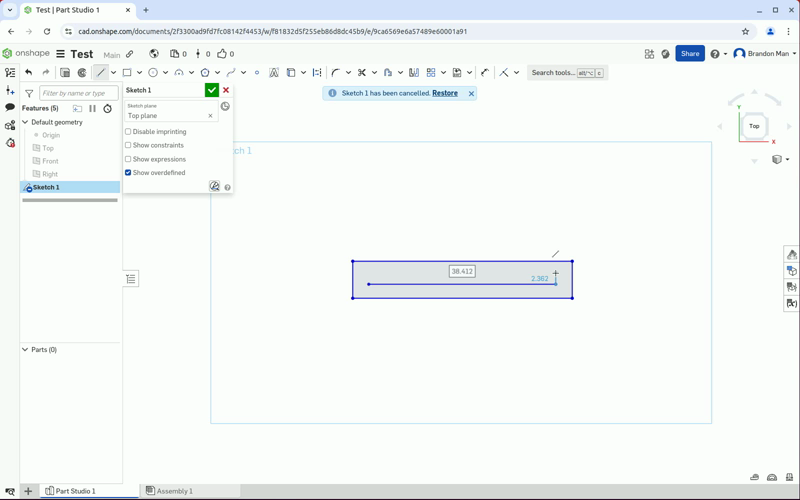
key_down(shift)
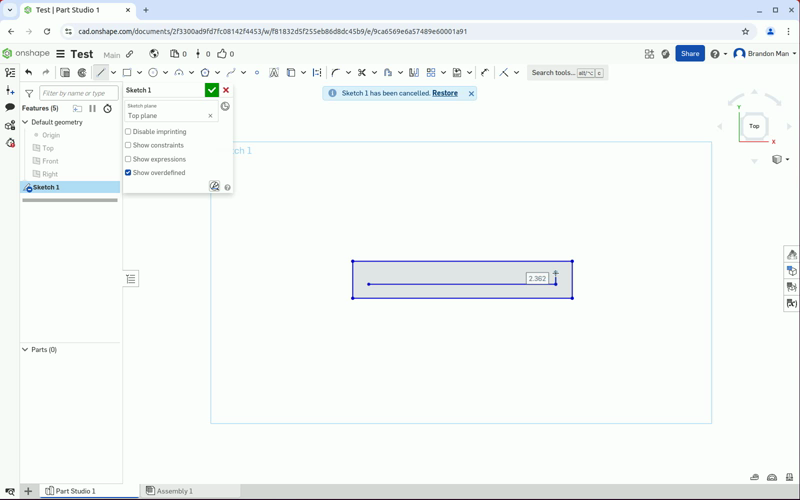
mouse_move(368, 272)
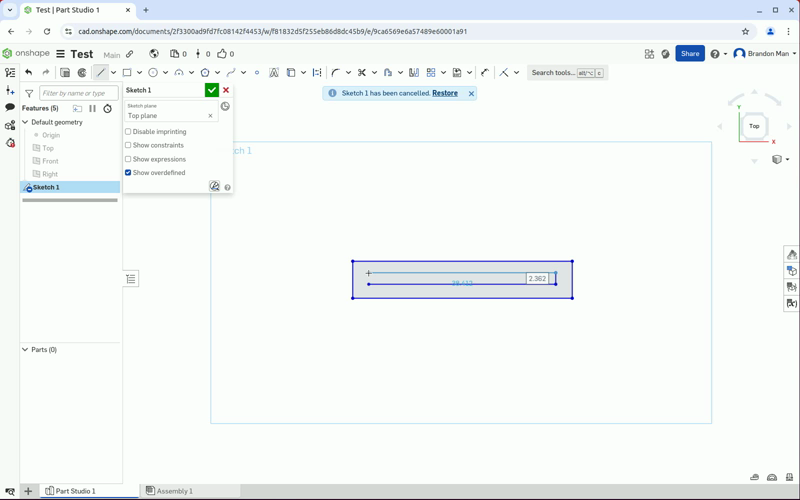
click(368, 272)
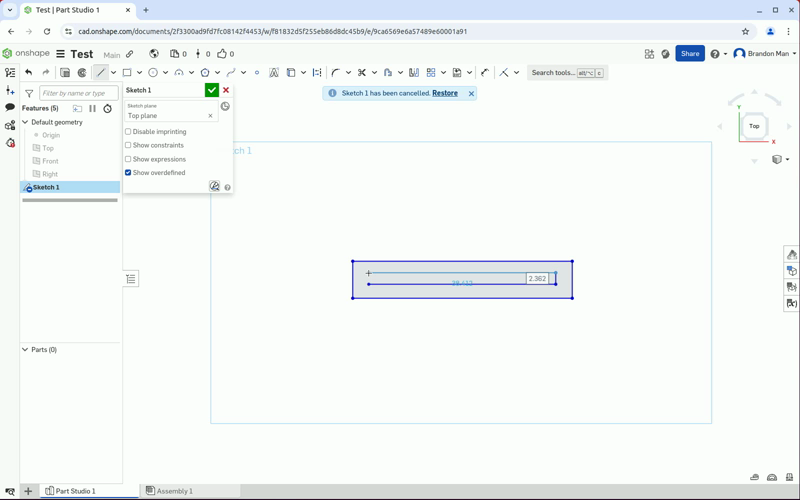
key_up(shift)
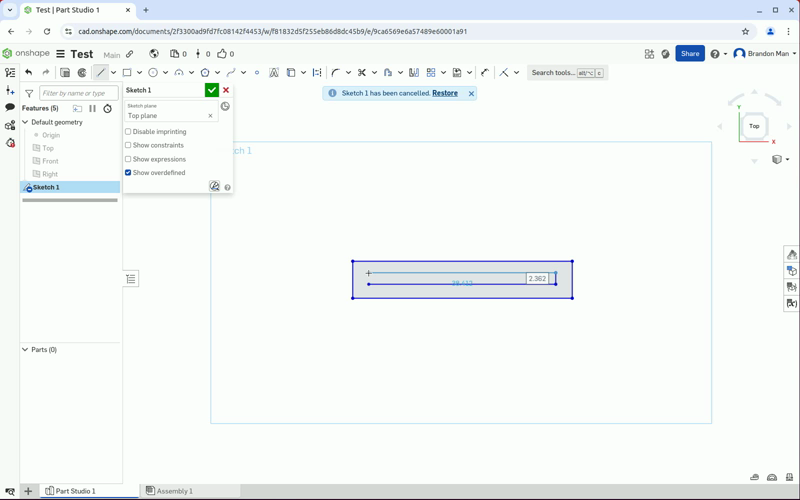
mouse_move(398, 272)
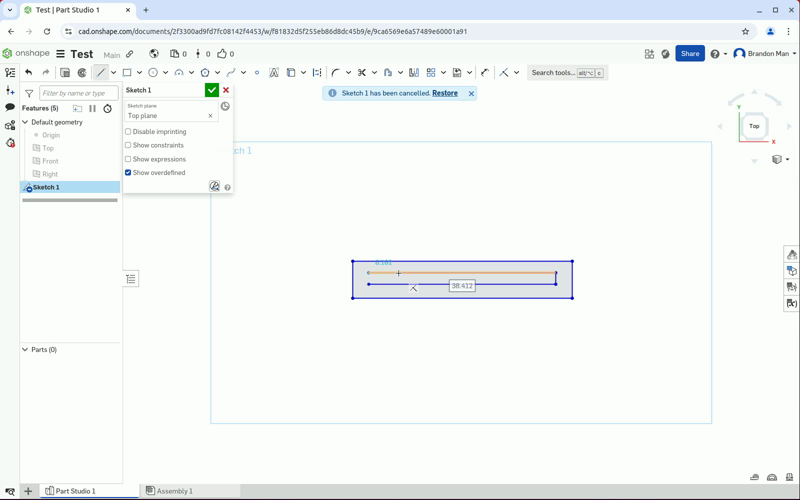
key_down(shift)
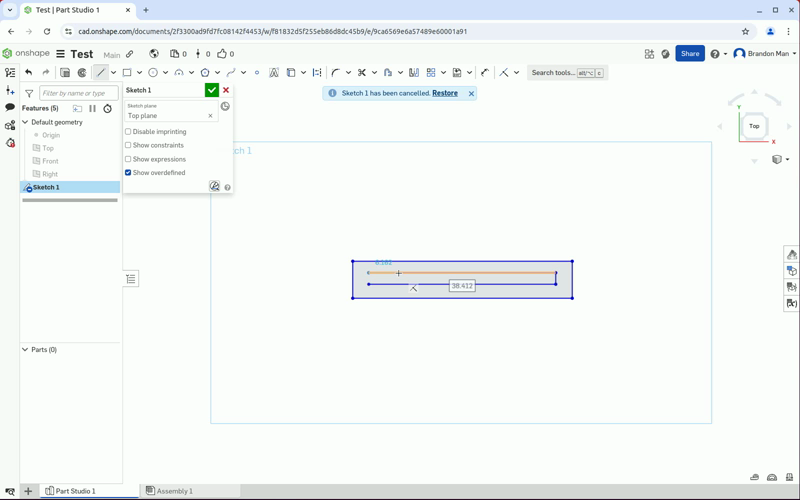
mouse_move(368, 284)
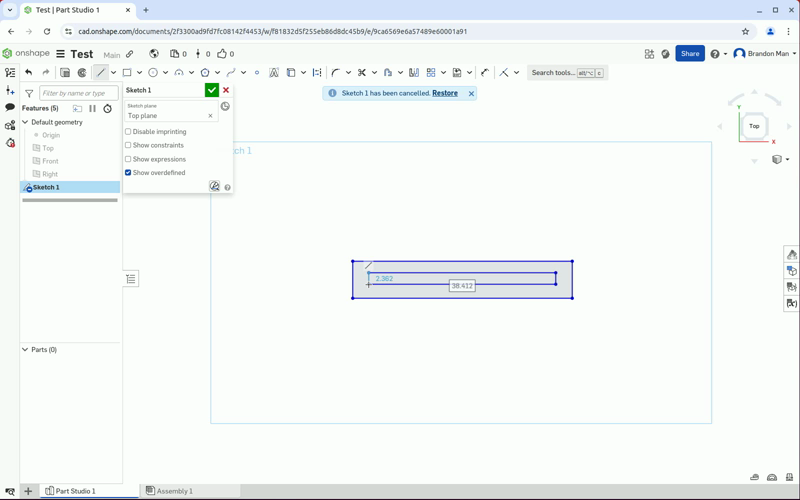
key_up(shift)
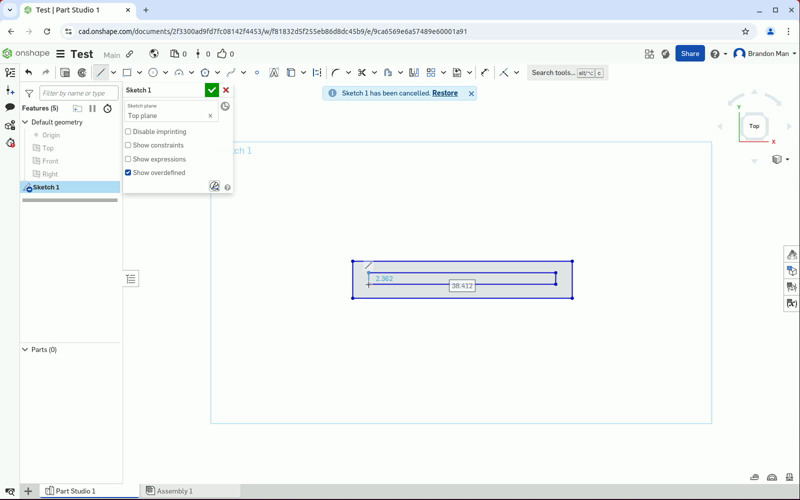
click(368, 284)
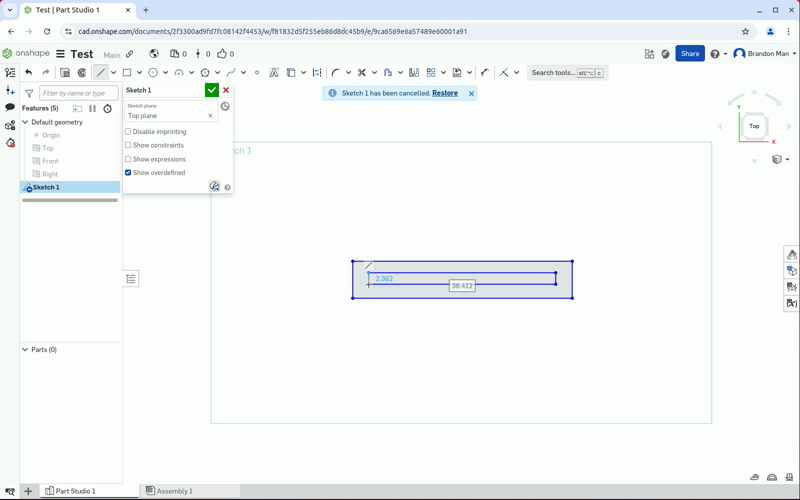
key(esc)
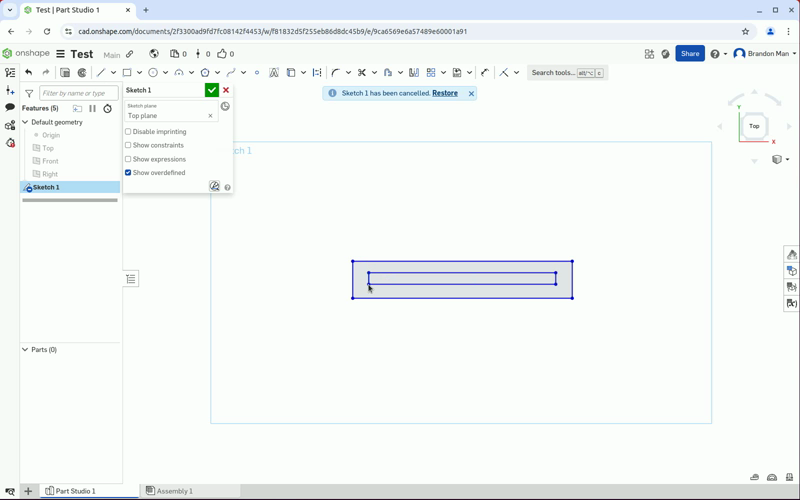
mouse_move(411, 293)
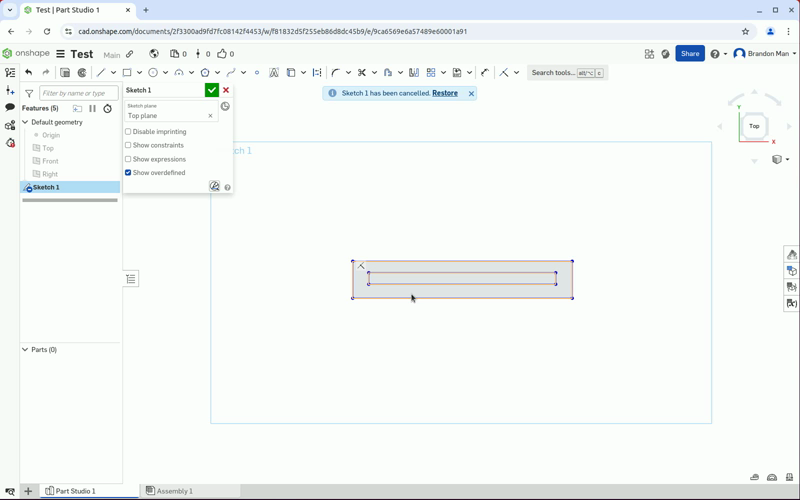
click(411, 293)
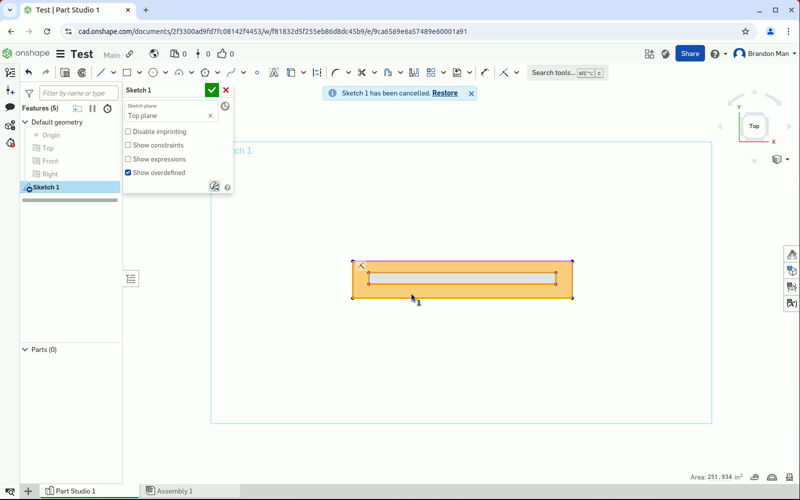
mouse_move(73, 352)
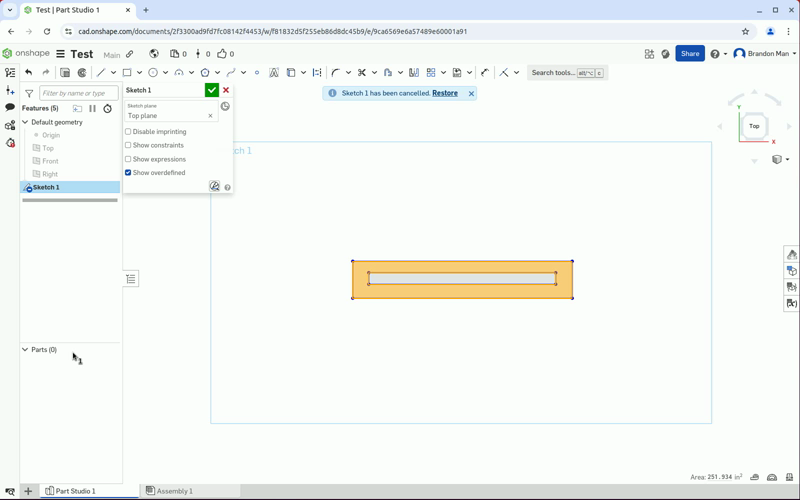
key(shift+y)
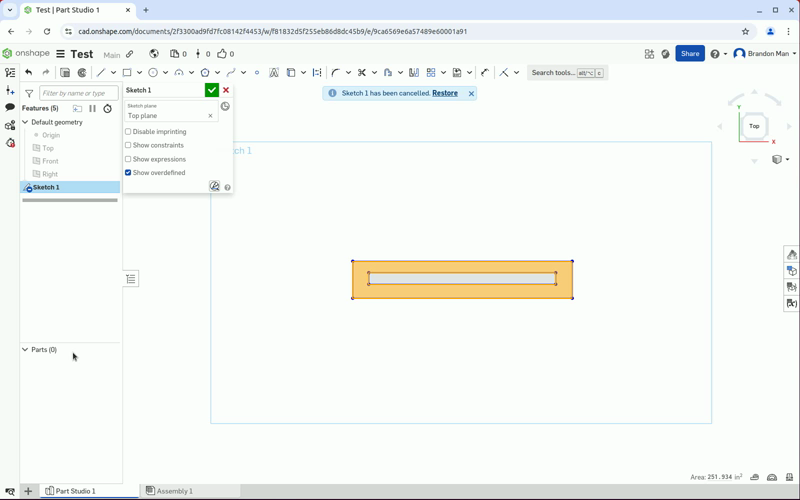
key(shift+e)
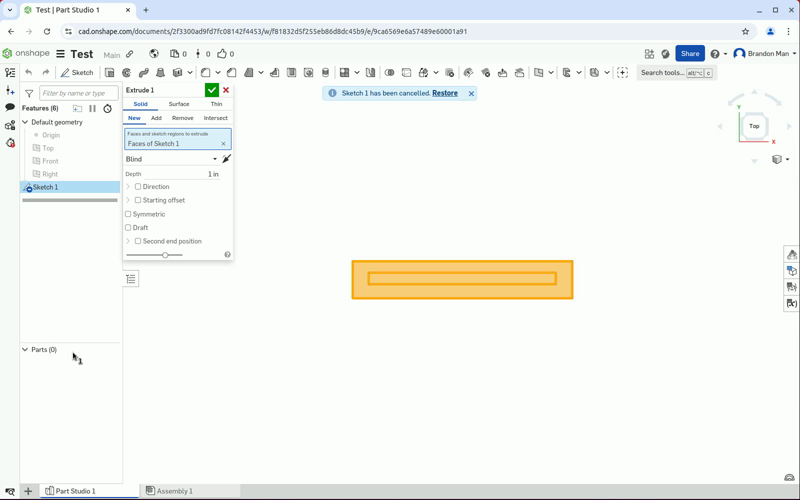
mouse_move(143, 106)
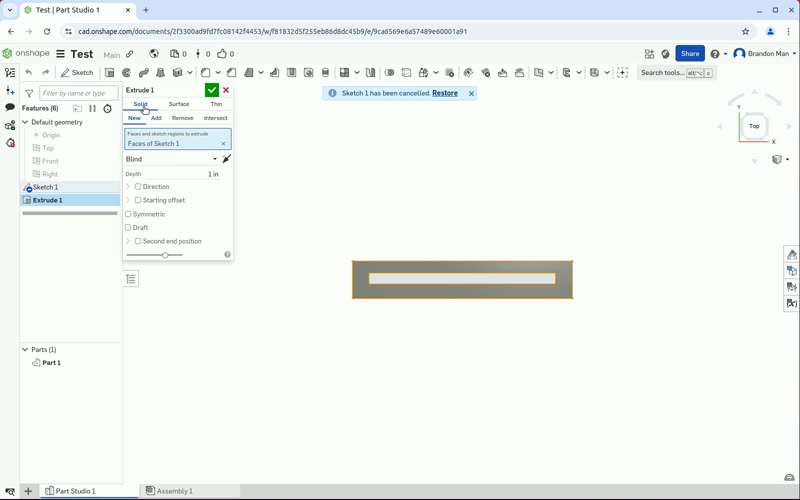
click(143, 106)
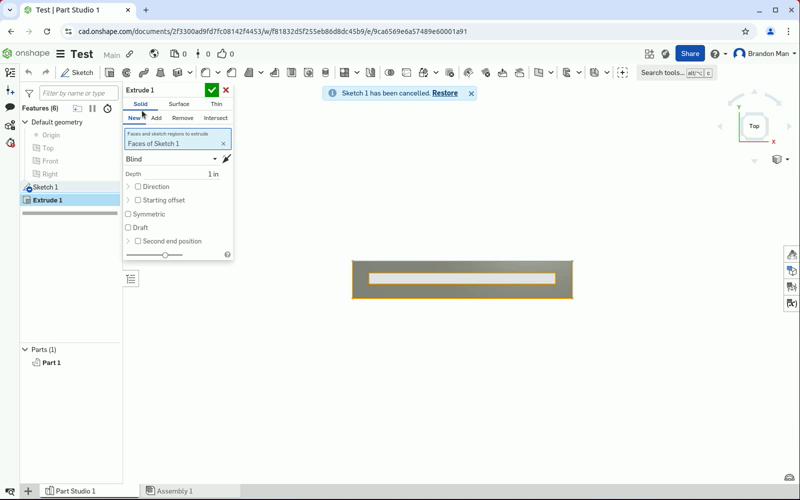
mouse_move(137, 120)
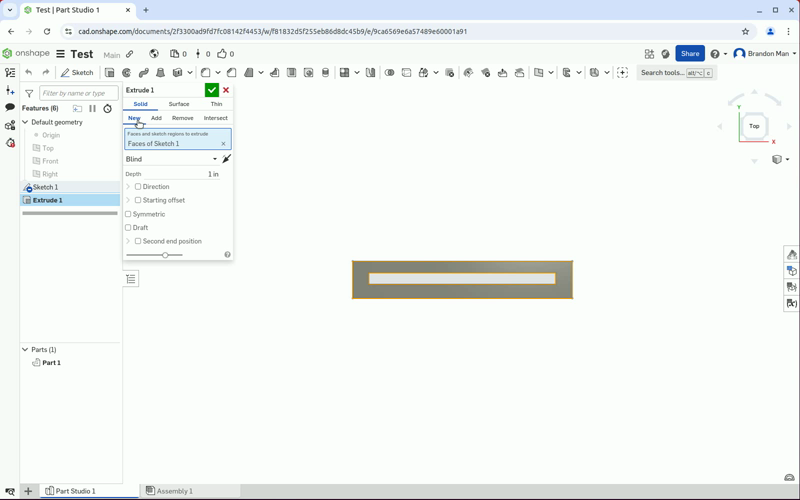
click(137, 120)
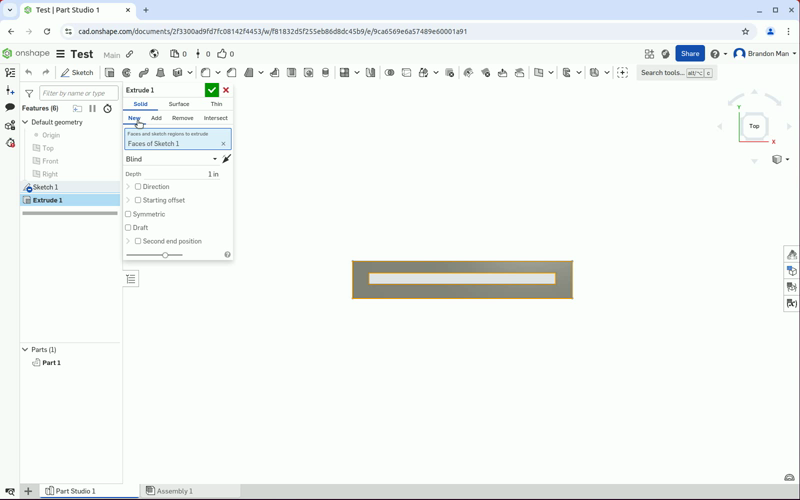
key(tab, 4)
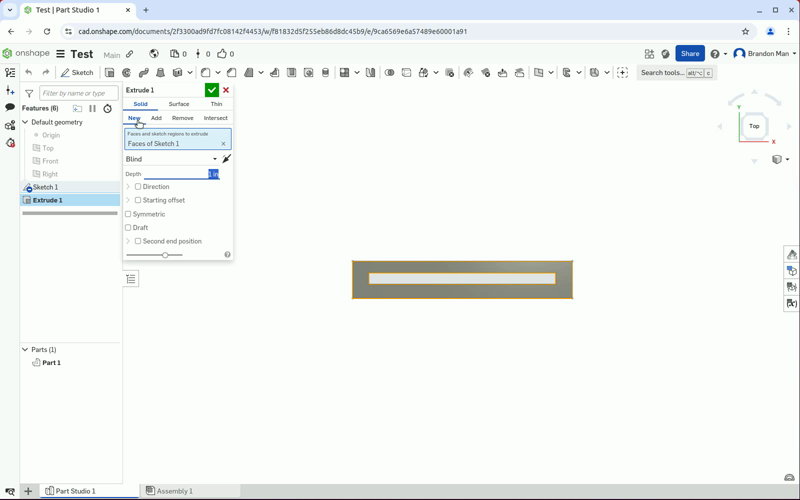
text(5.055)
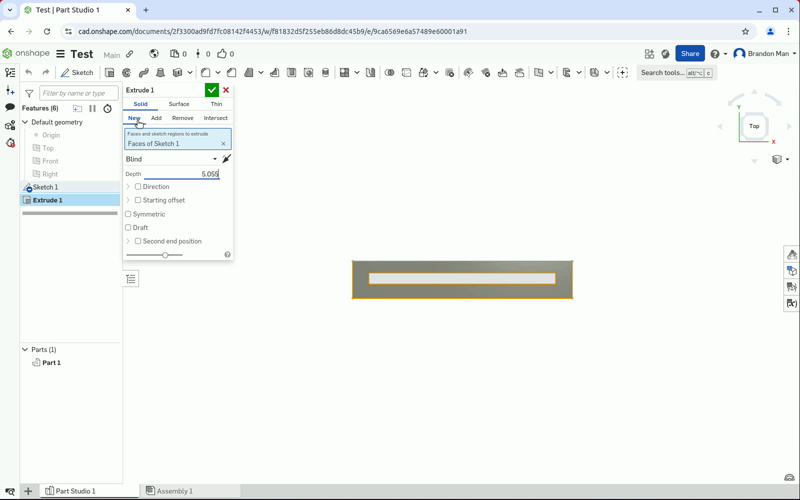
key(enter)
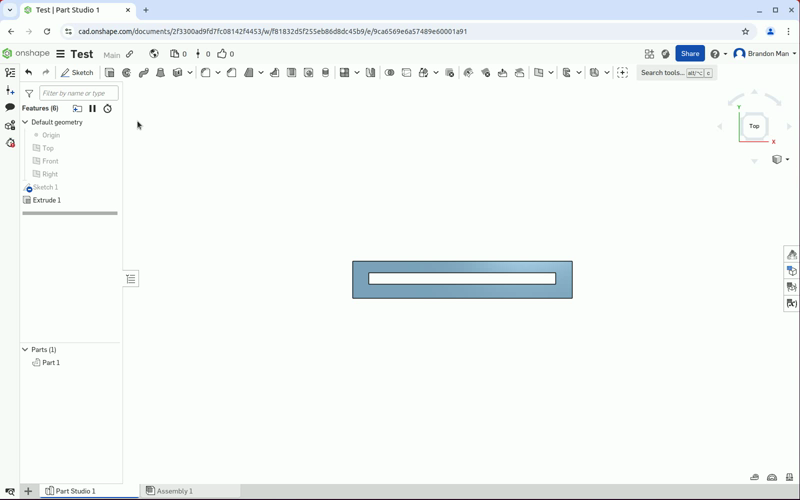
key(shift+h)
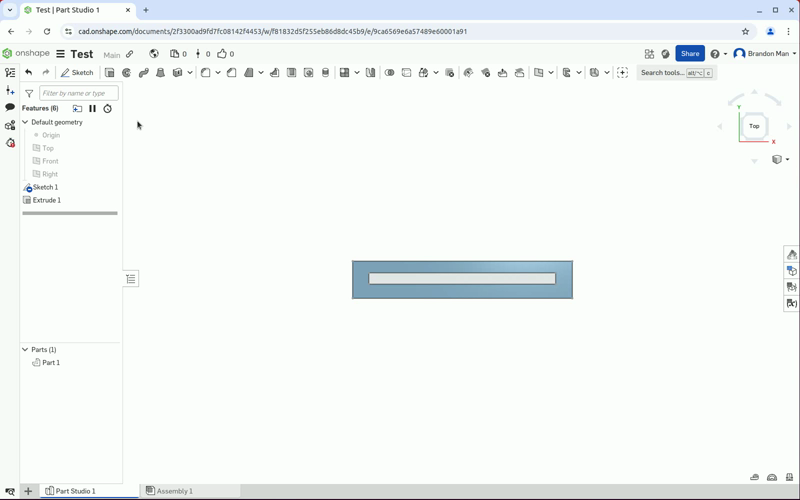
key(shift+h)
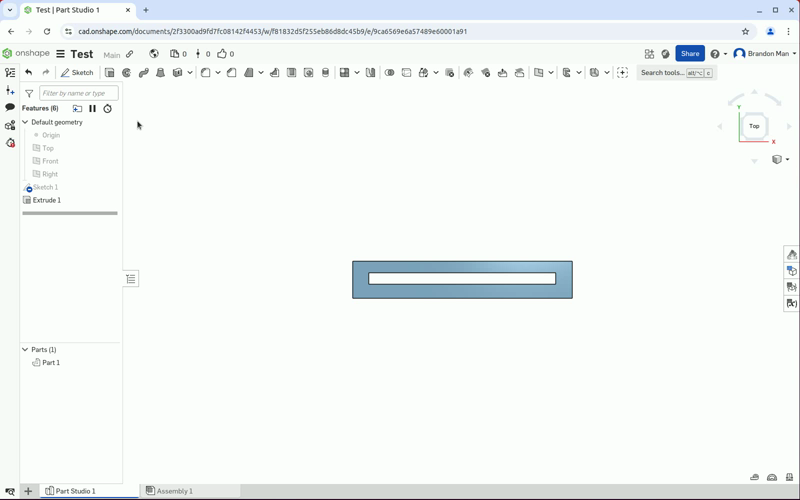
mouse_move(73, 189)
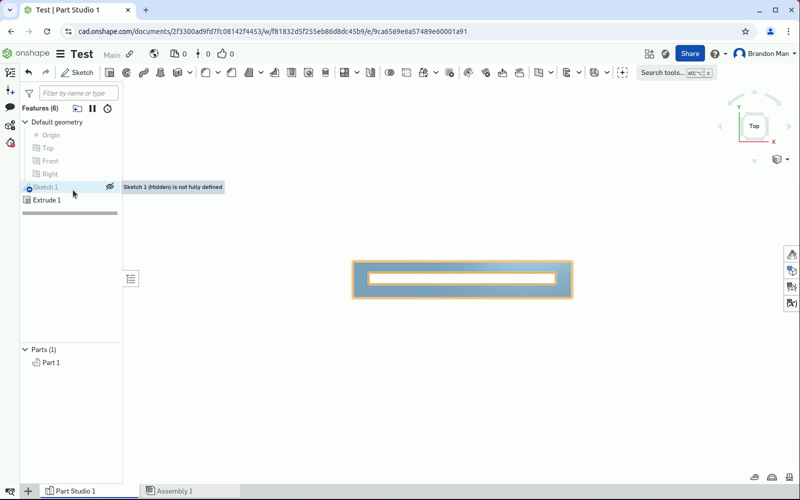
click(73, 189)
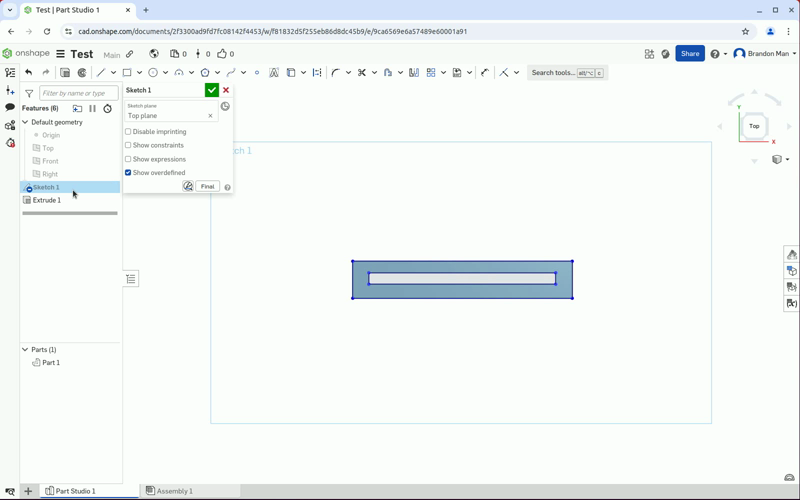
mouse_move(229, 92)
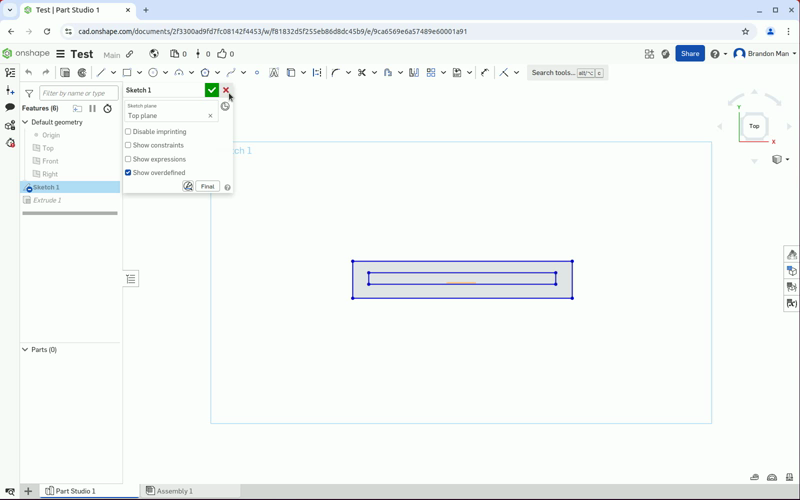
click(229, 92)
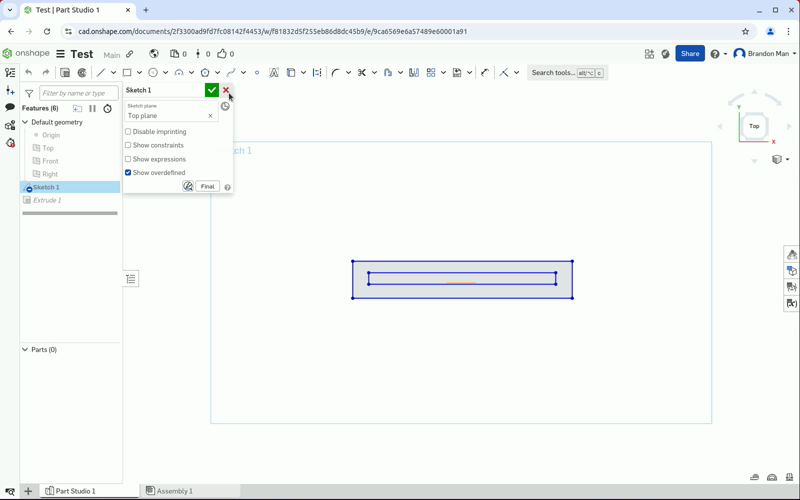
key(shift+s)
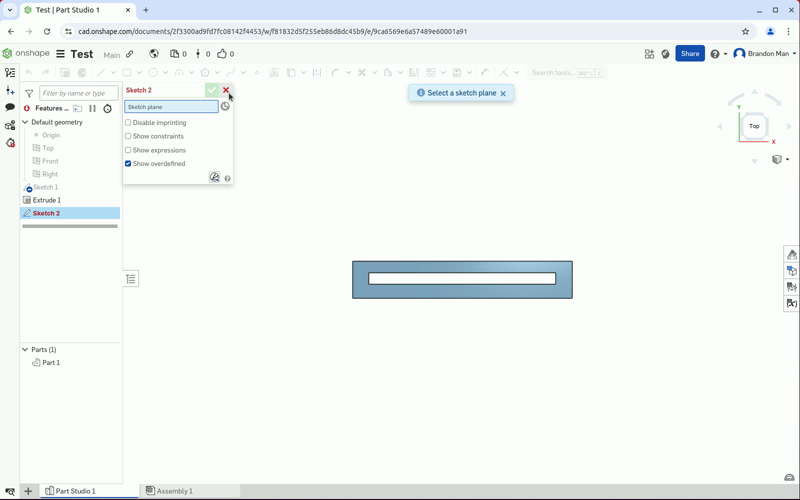
mouse_move(73, 150)
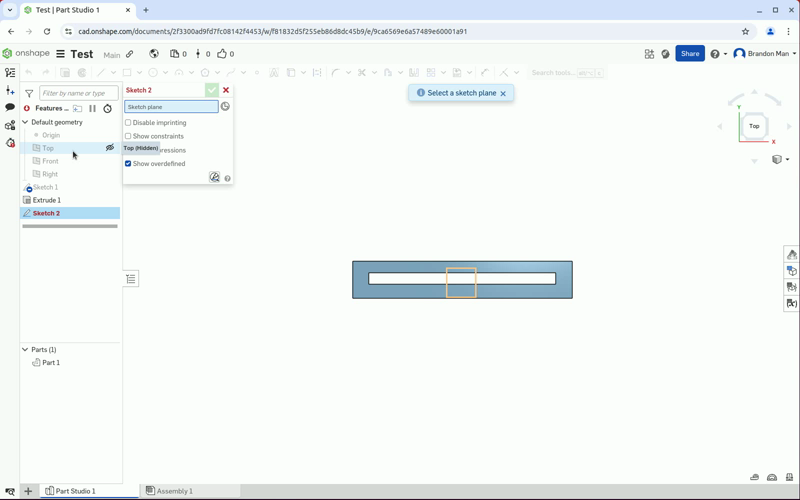
click(73, 150)
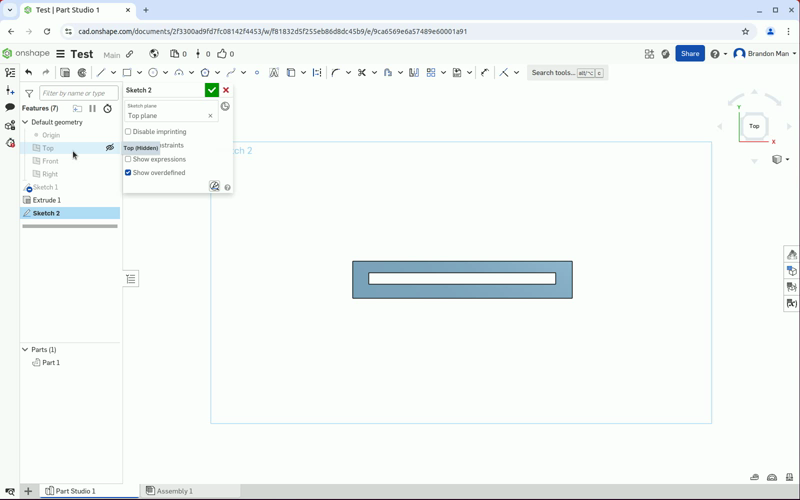
mouse_move(73, 352)
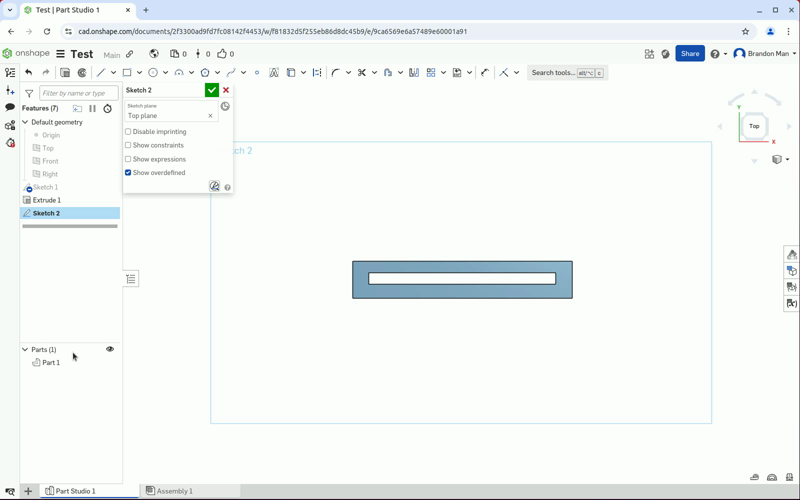
key(y)
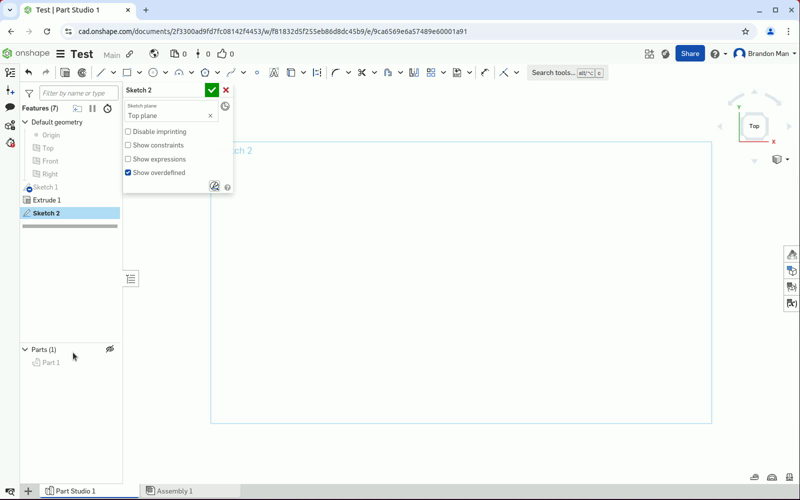
key(l)
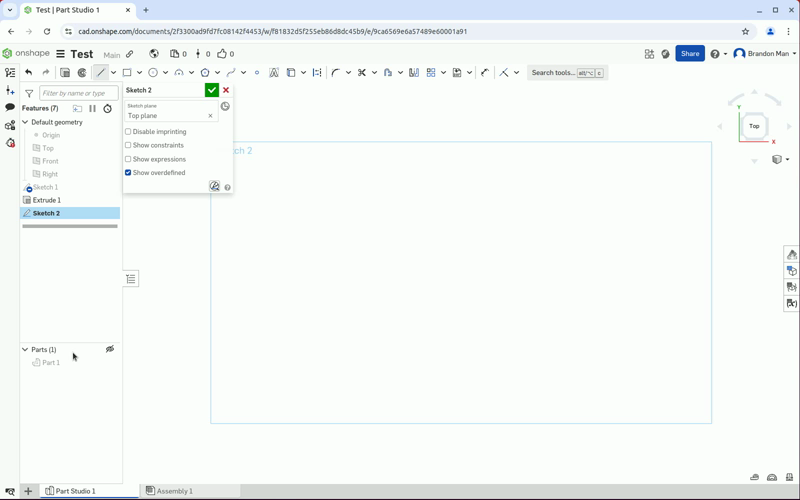
key_down(shift)
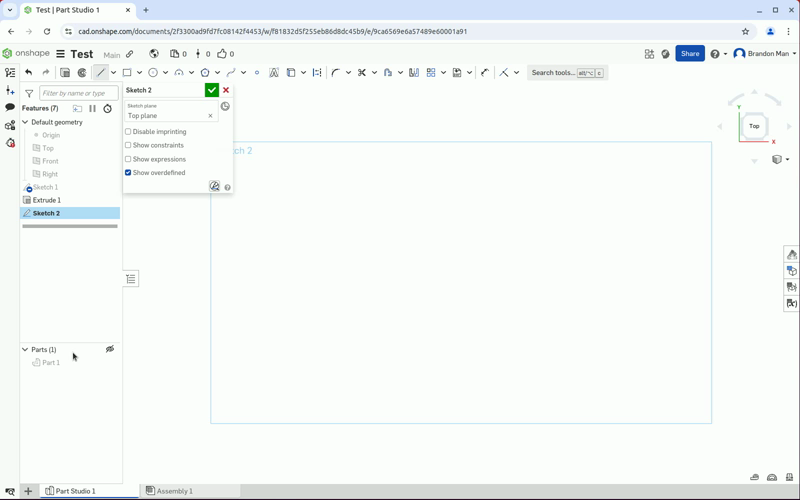
mouse_move(370, 284)
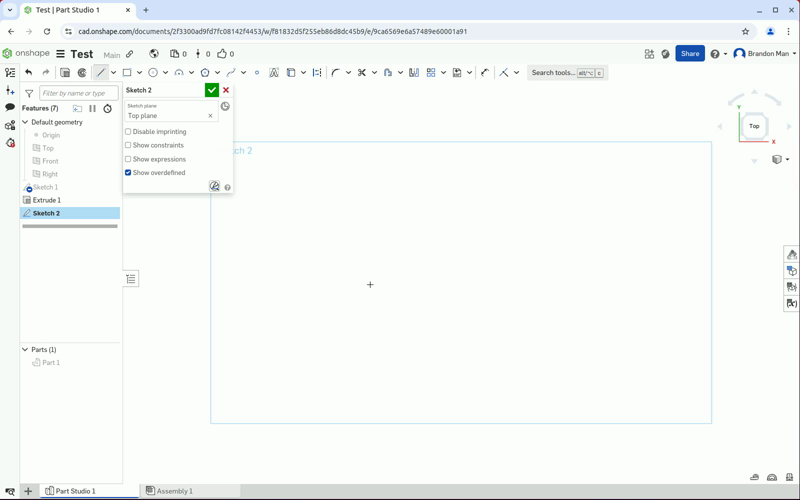
click(370, 284)
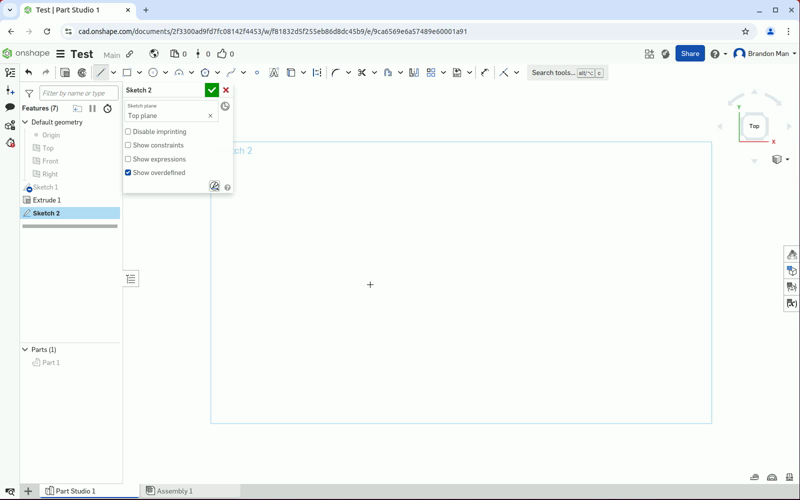
key_up(shift)
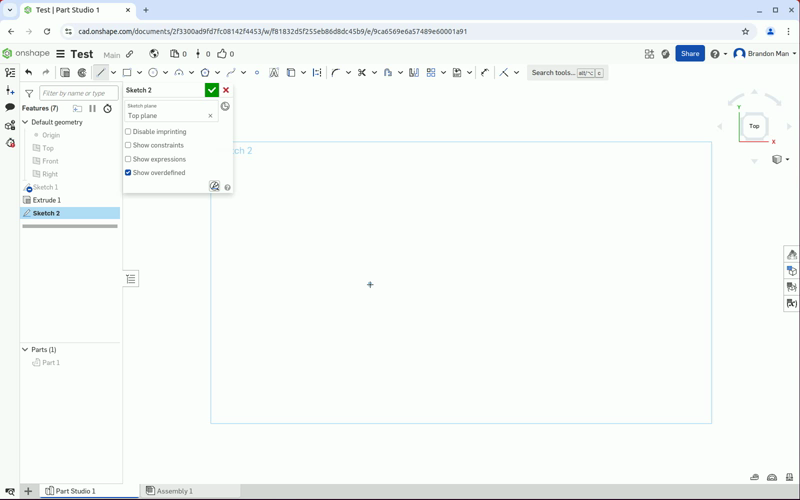
key_down(shift)
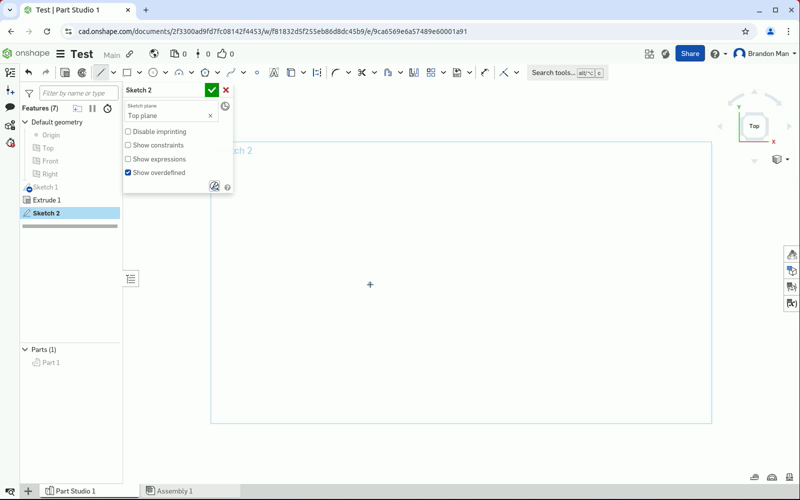
mouse_move(555, 284)
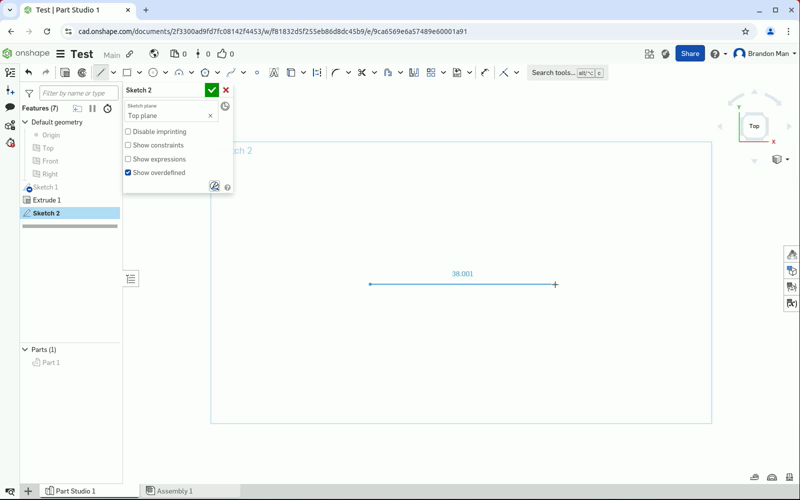
click(555, 284)
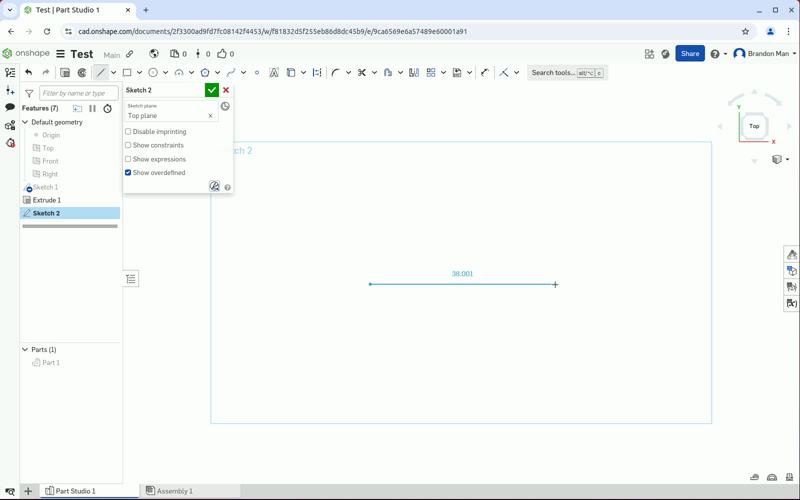
key_up(shift)
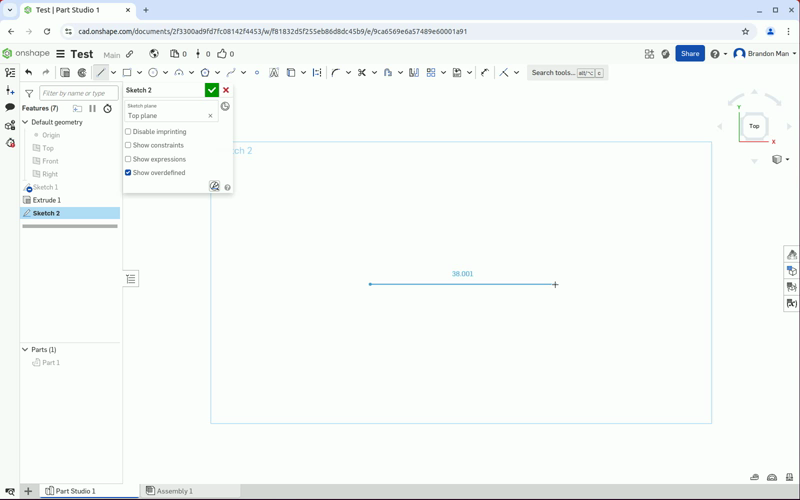
key_down(shift)
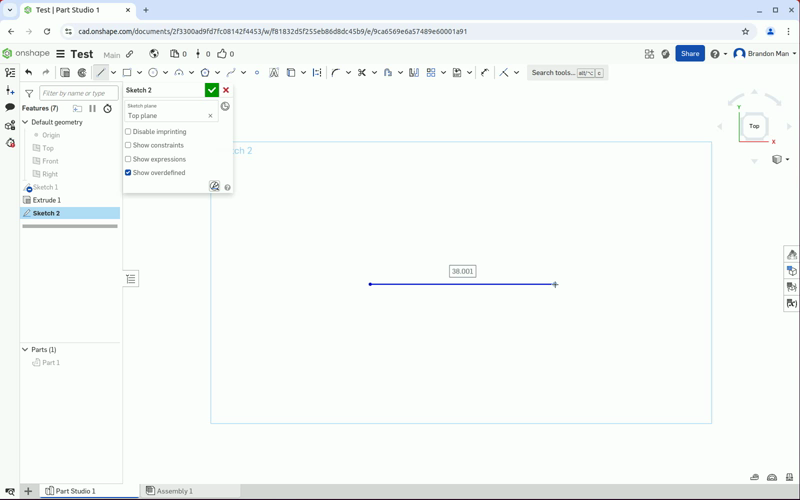
mouse_move(585, 284)
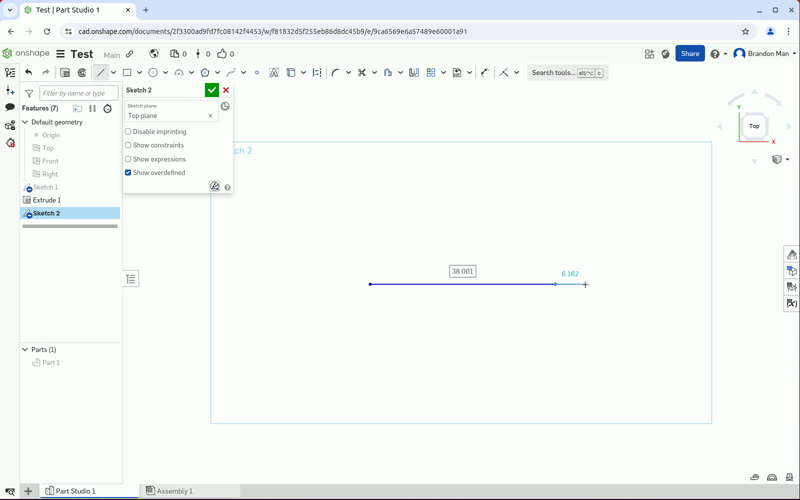
mouse_move(555, 272)
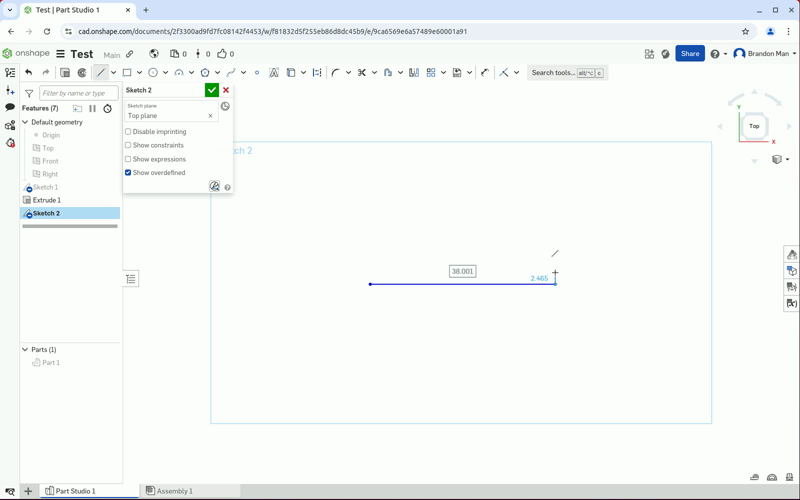
click(555, 272)
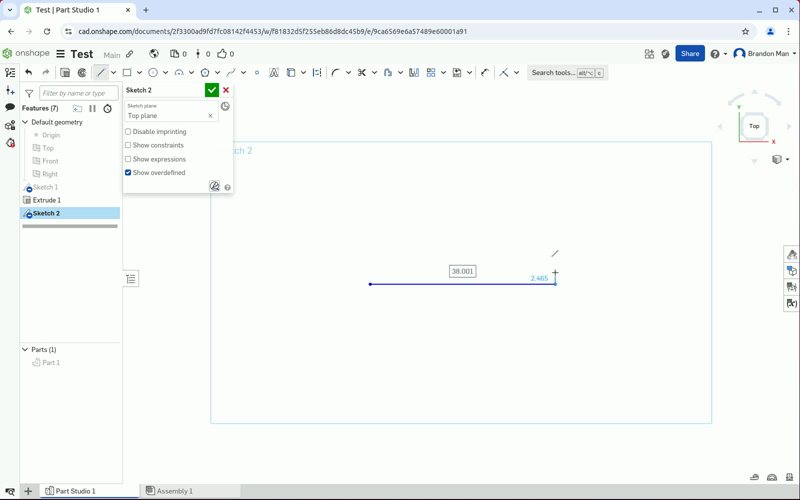
key_up(shift)
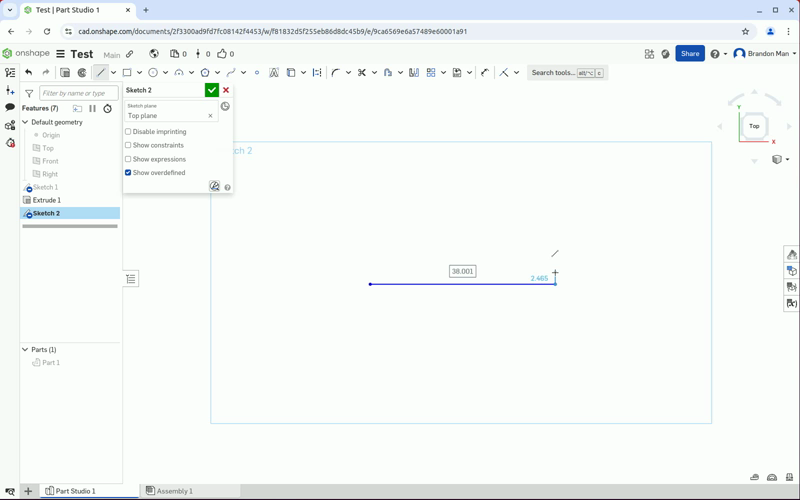
key_down(shift)
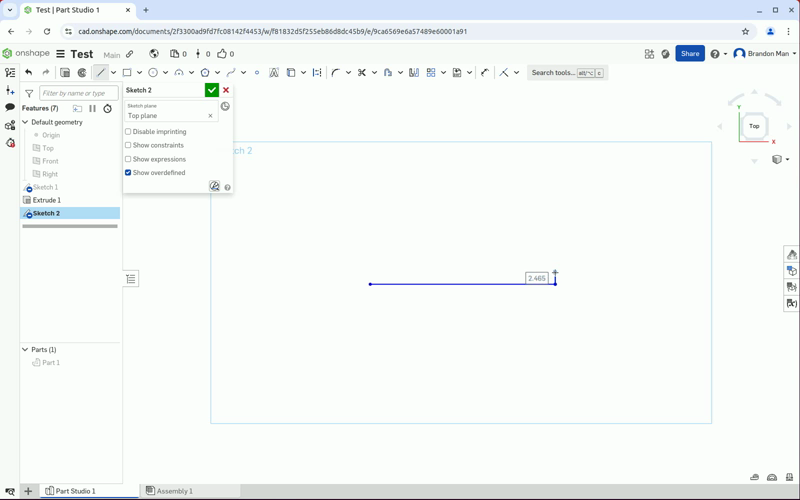
mouse_move(370, 272)
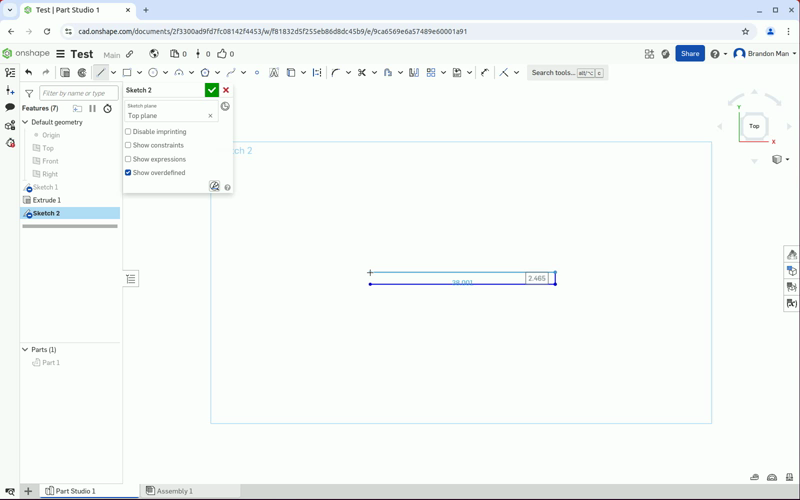
click(370, 272)
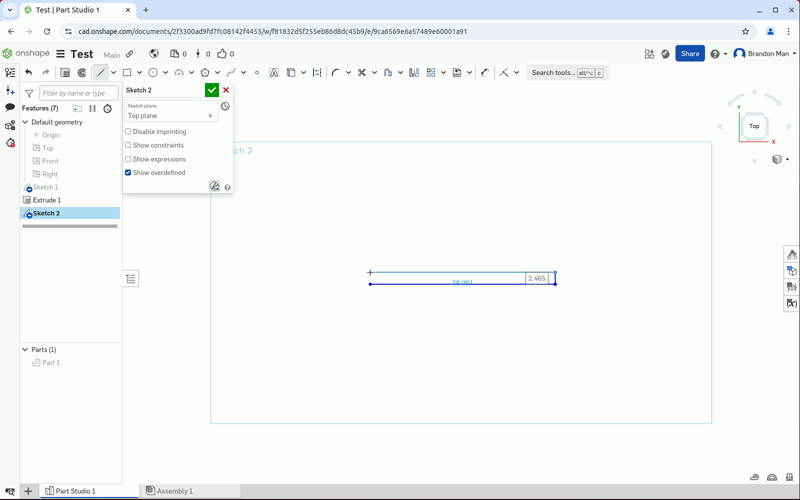
key_up(shift)
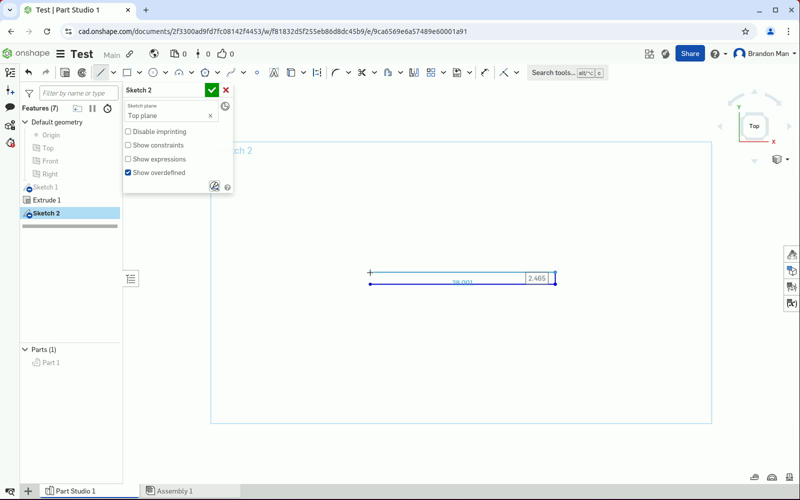
mouse_move(400, 272)
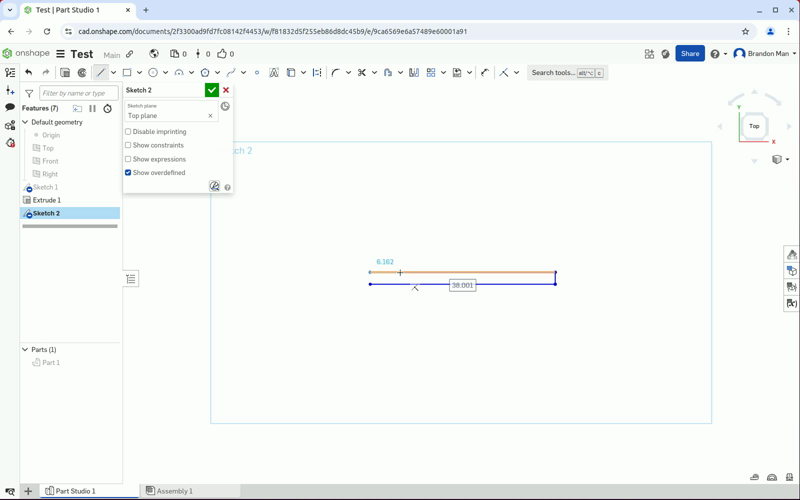
key_down(shift)
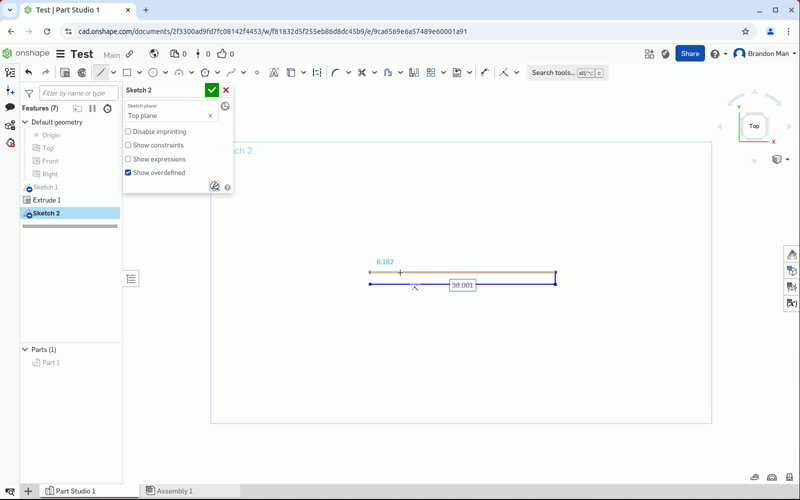
mouse_move(370, 284)
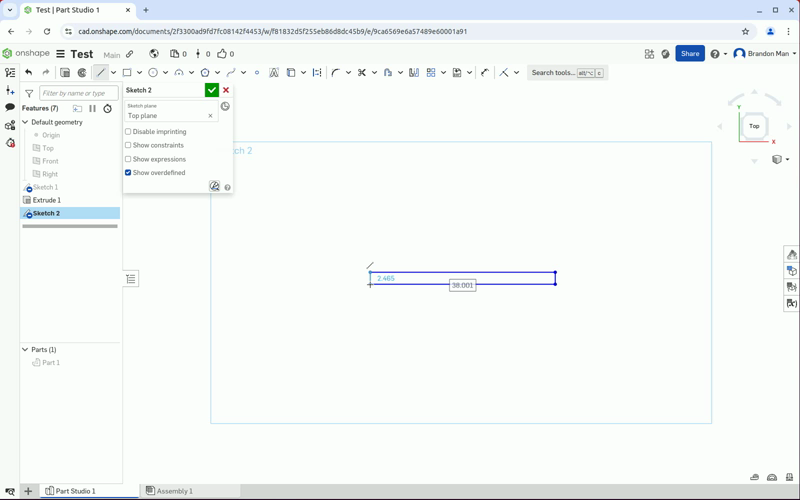
key_up(shift)
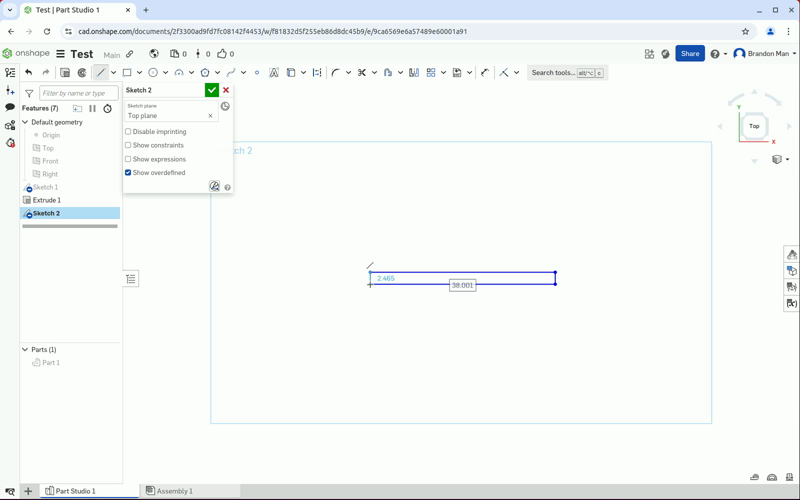
click(370, 284)
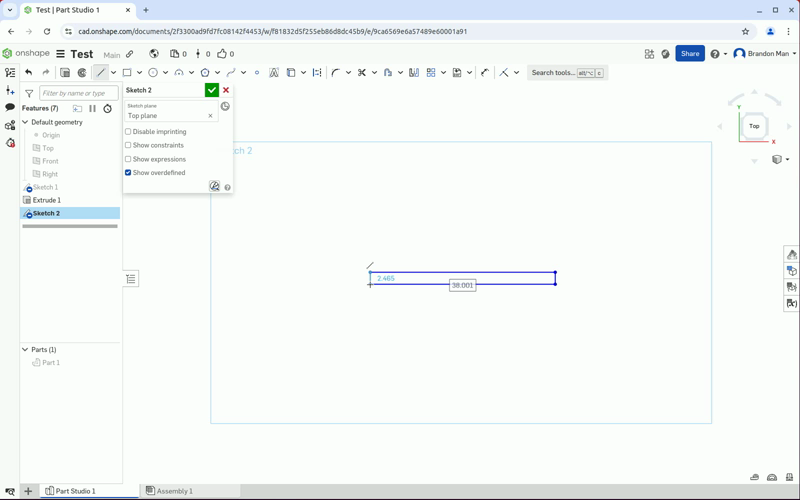
key(esc)
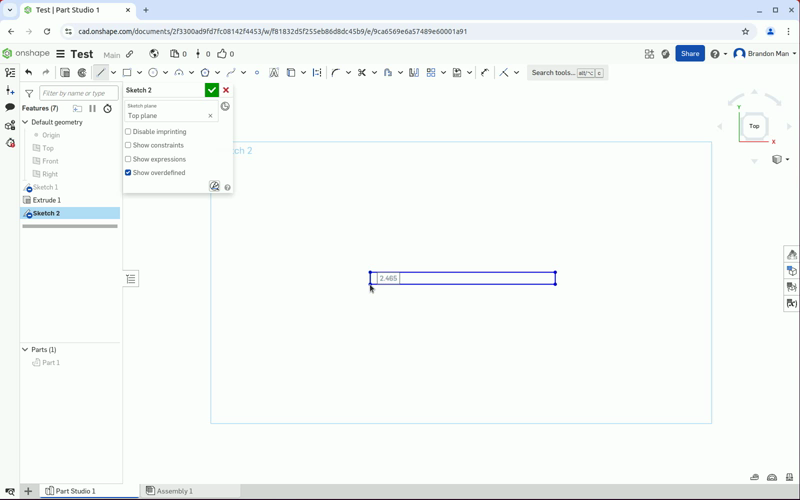
mouse_move(416, 280)
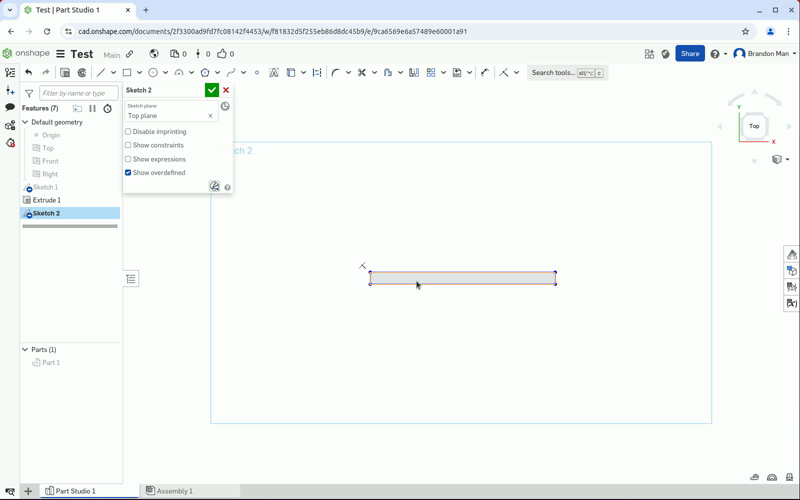
click(416, 280)
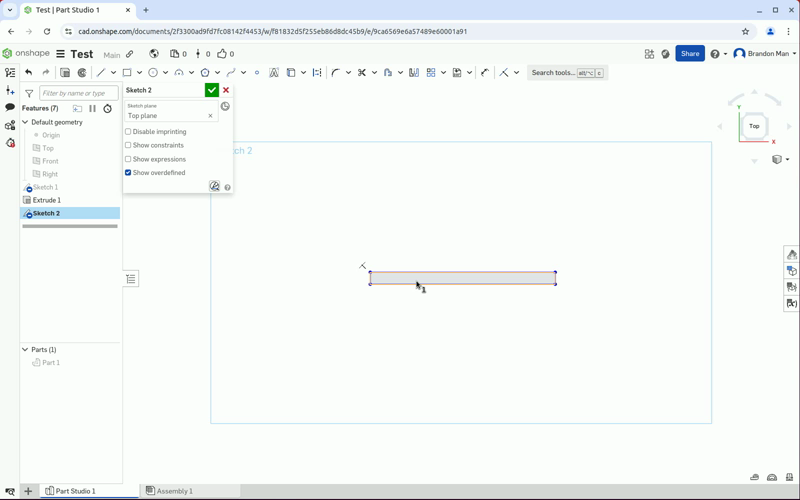
mouse_move(73, 352)
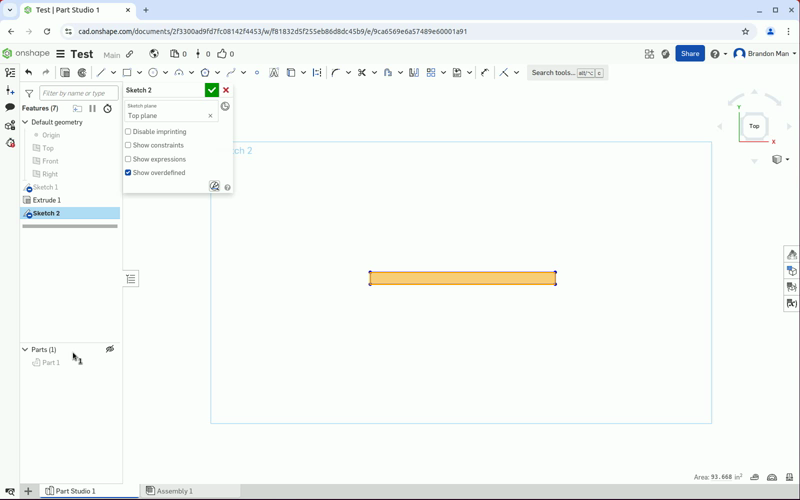
key(shift+y)
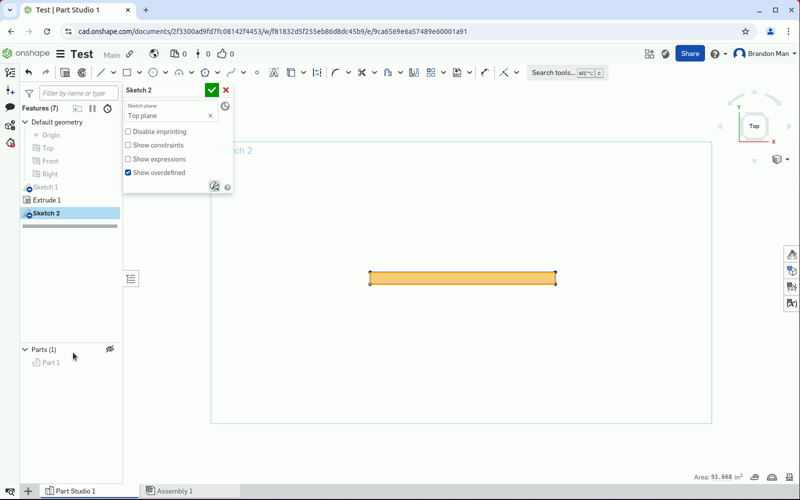
key(shift+e)
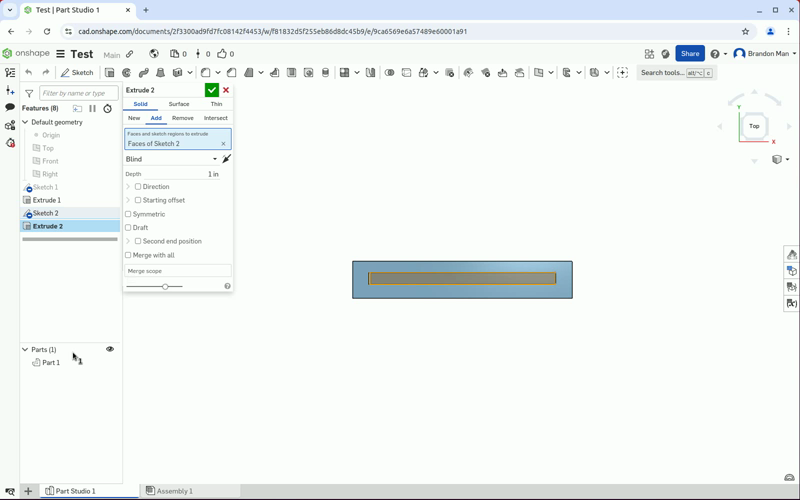
mouse_move(143, 106)
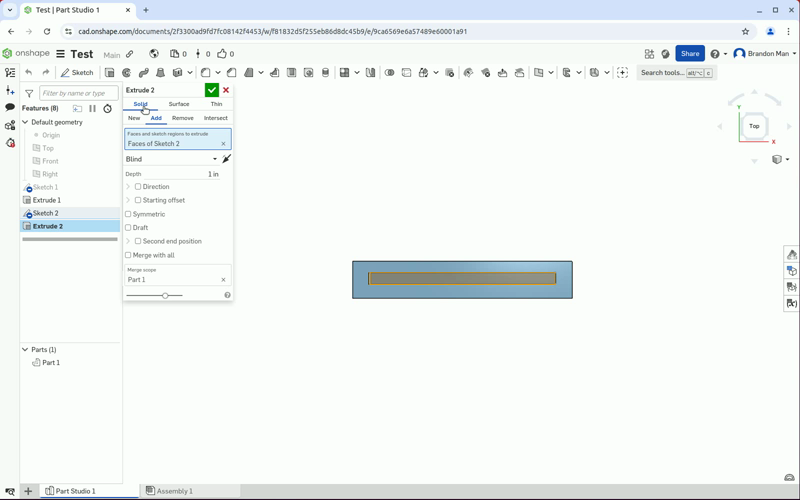
click(143, 106)
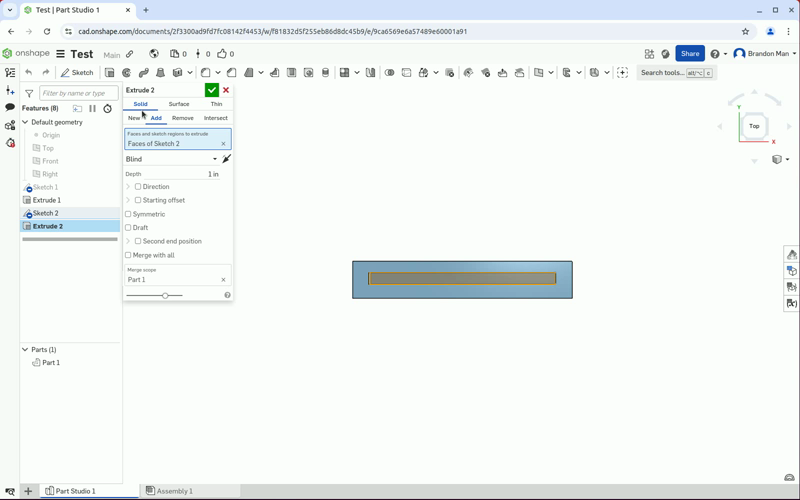
mouse_move(137, 120)
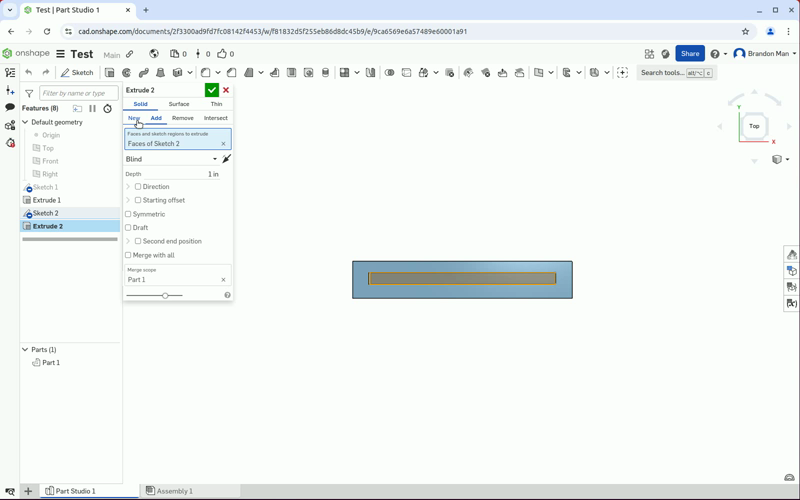
click(137, 120)
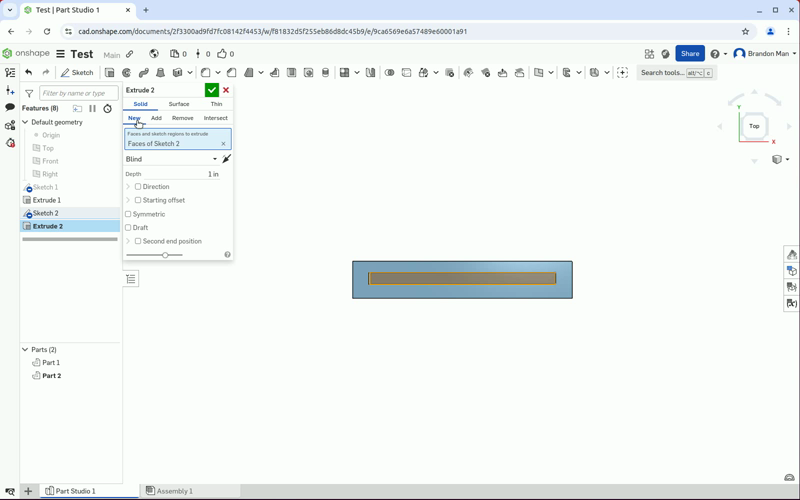
key(tab, 4)
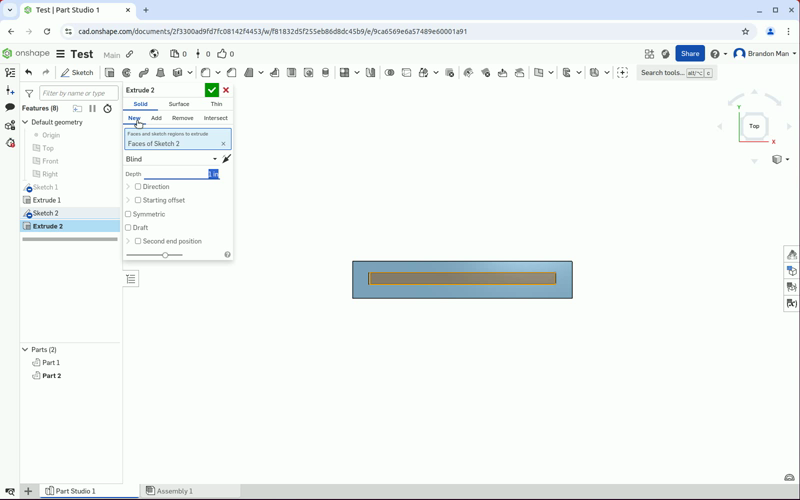
text(15.165)
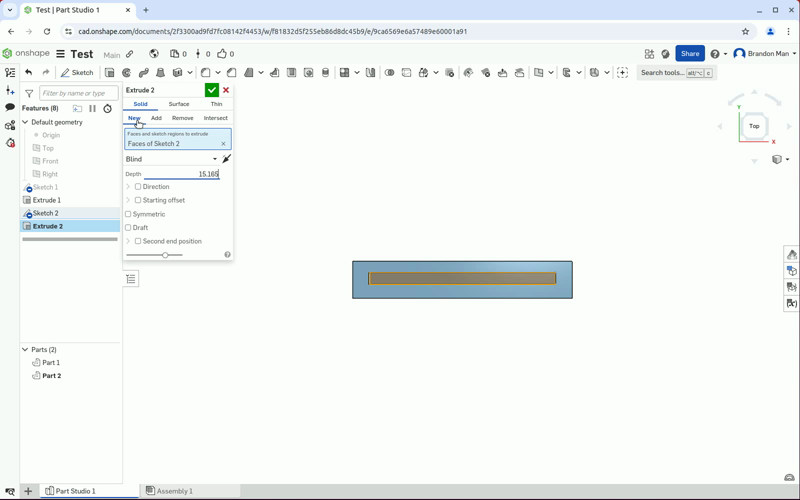
key(enter)
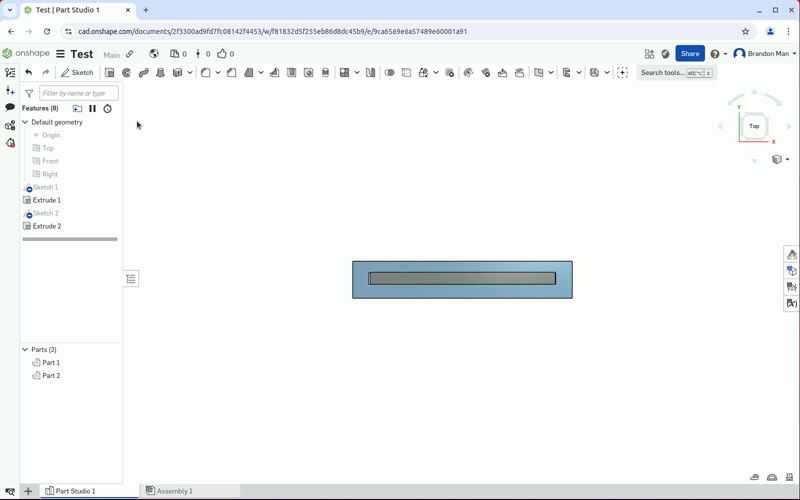
key(shift+h)
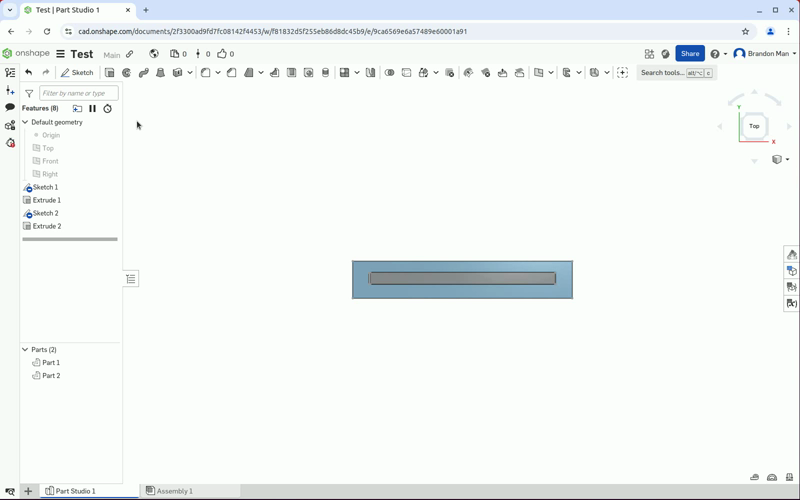
key(shift+h)
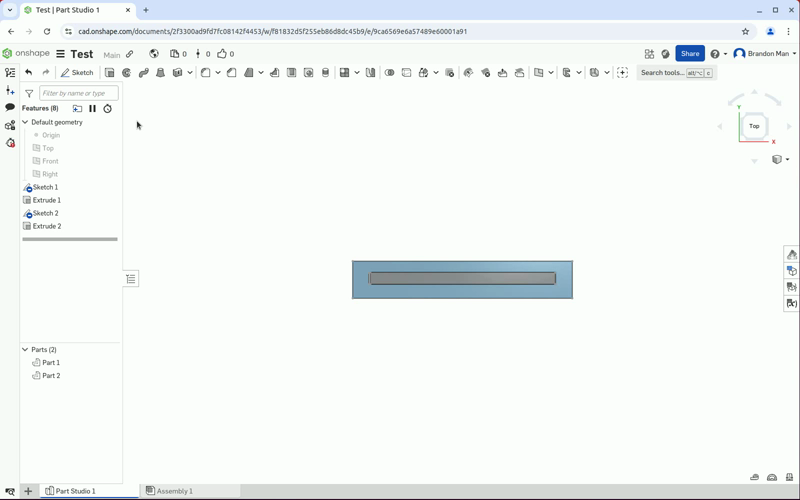
key(shift+7)
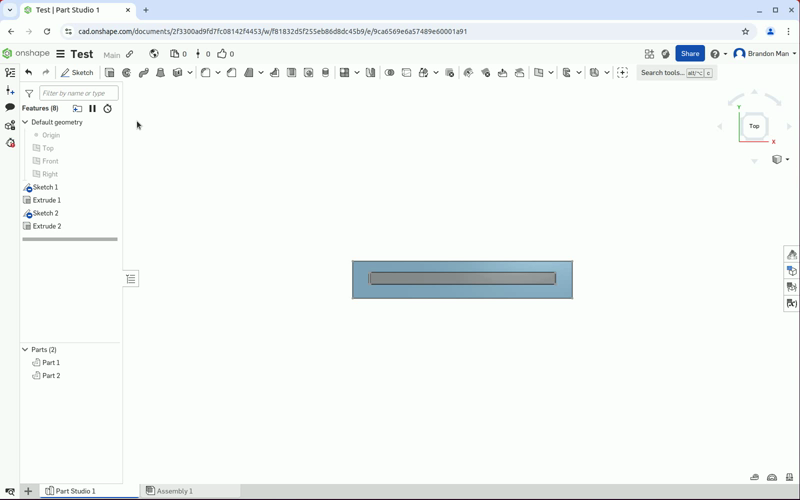
key(up, 3)
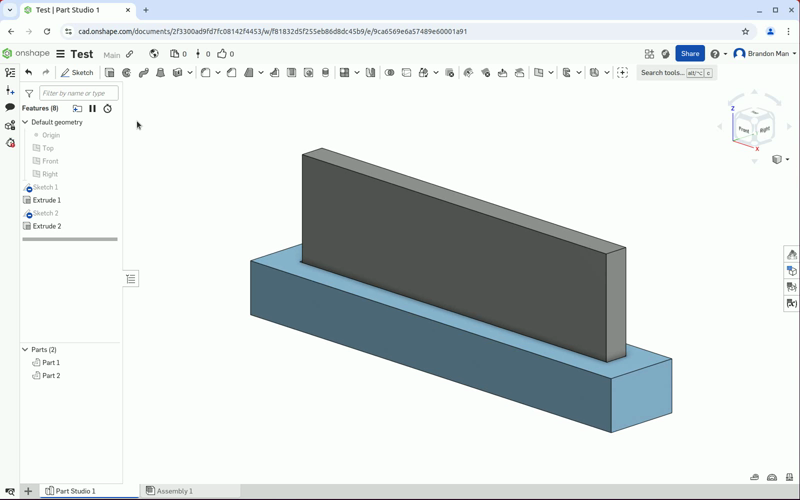
key(left, 3)
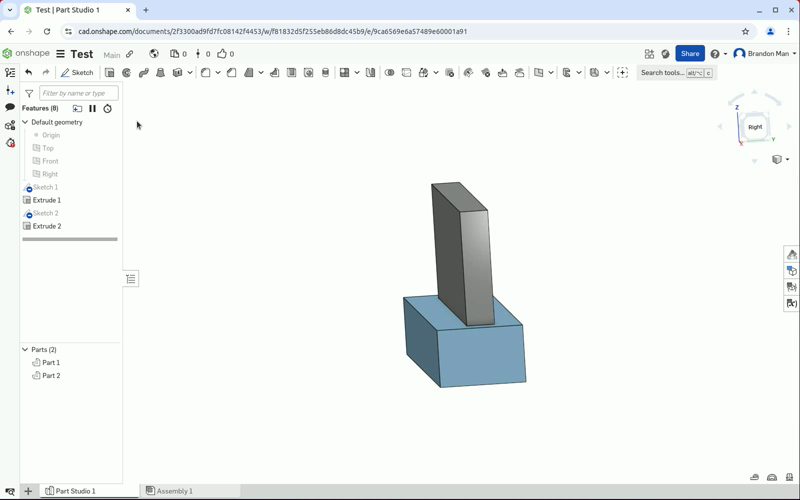
key(right, 3)
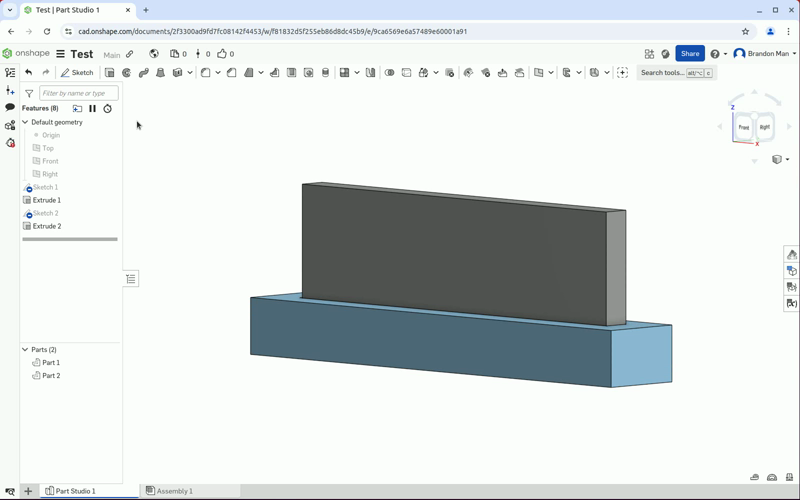
key(down, 3)
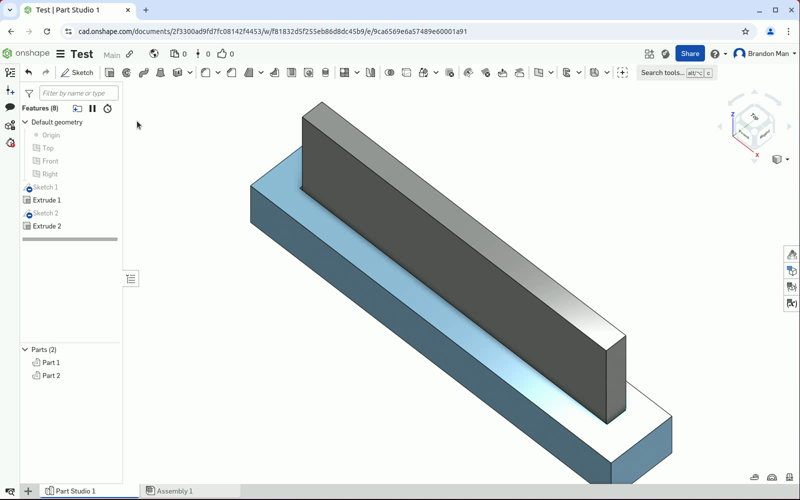
mouse_move(73, 189)
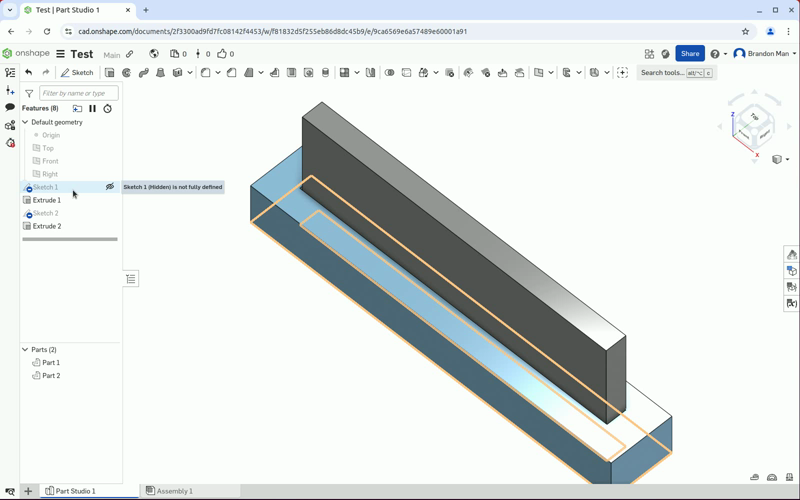
click(73, 189)